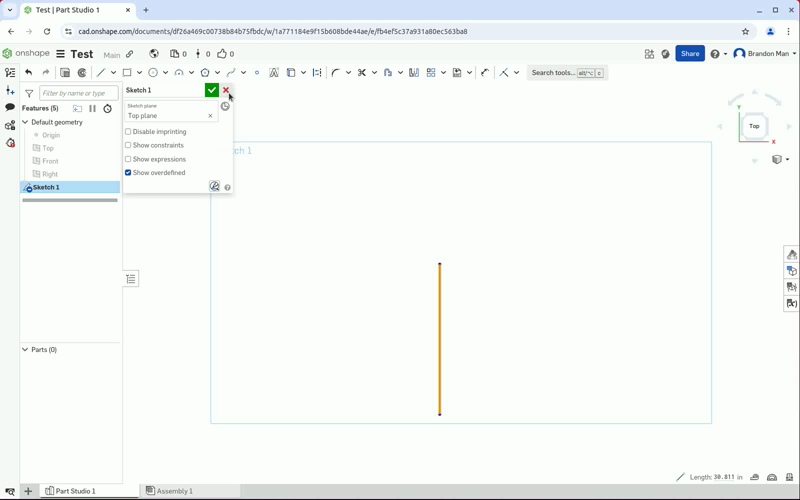
key(shift+h)
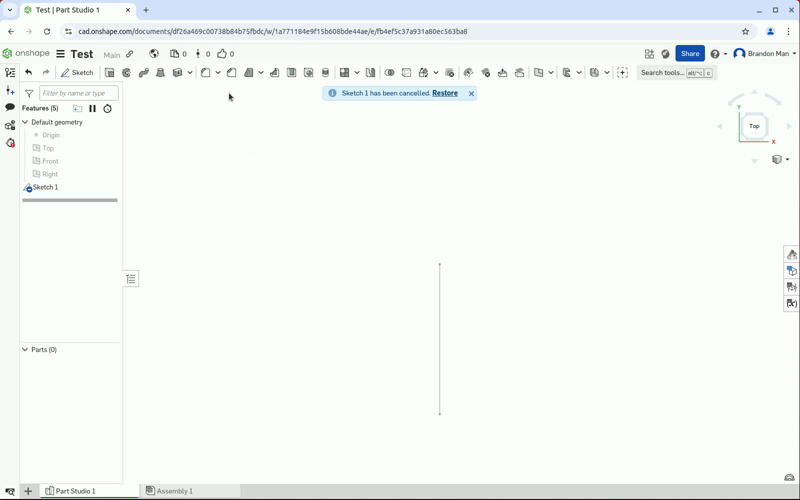
key(shift+s)
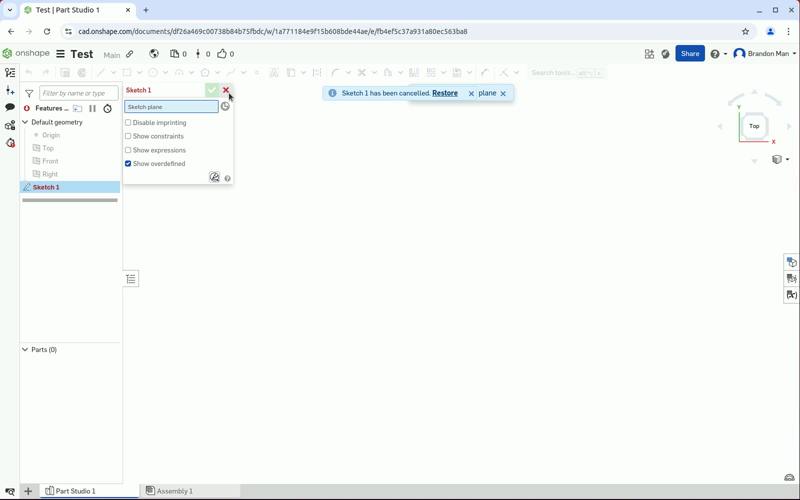
mouse_move(73, 150)
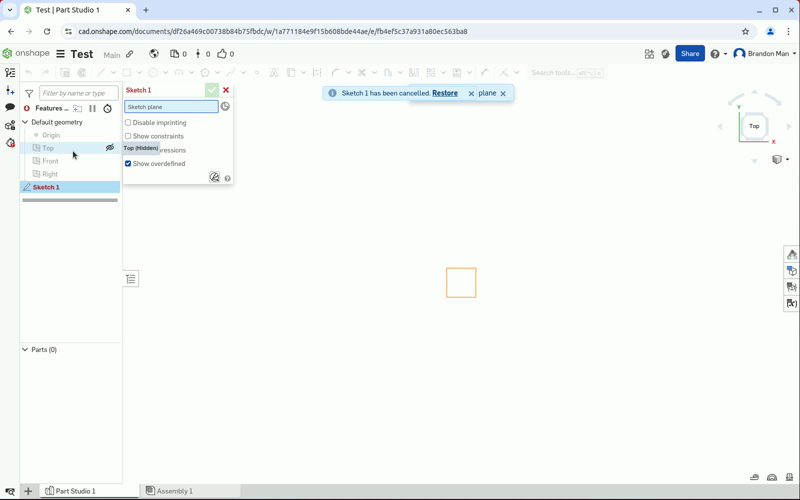
click(73, 150)
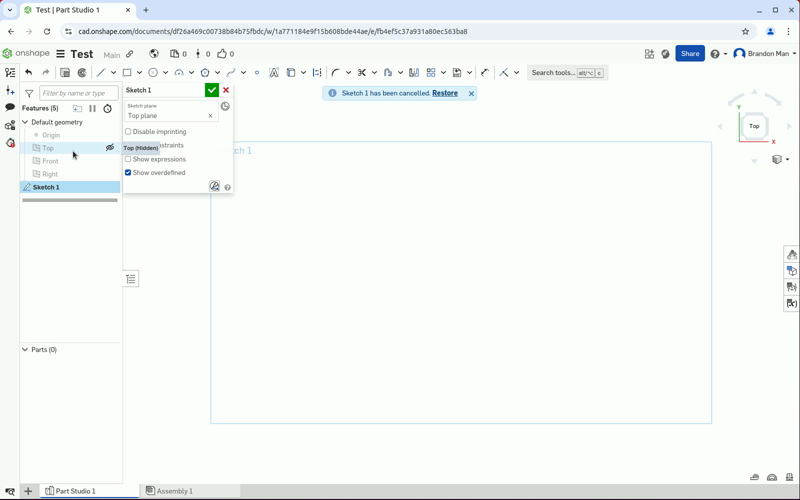
mouse_move(73, 352)
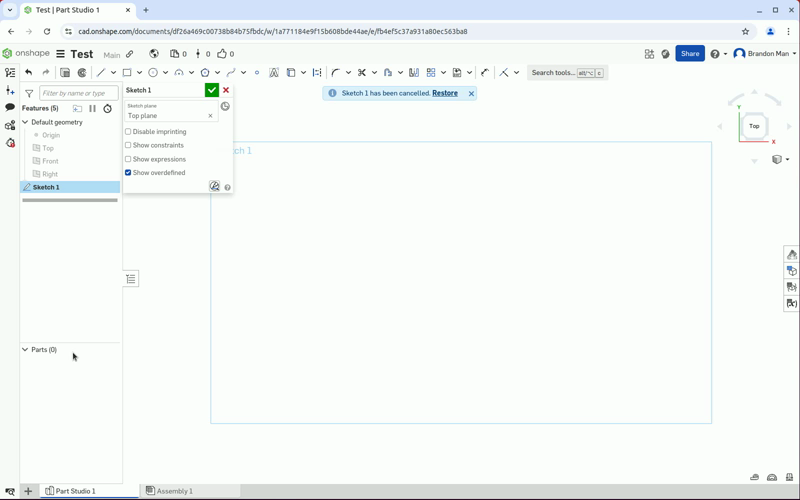
key(y)
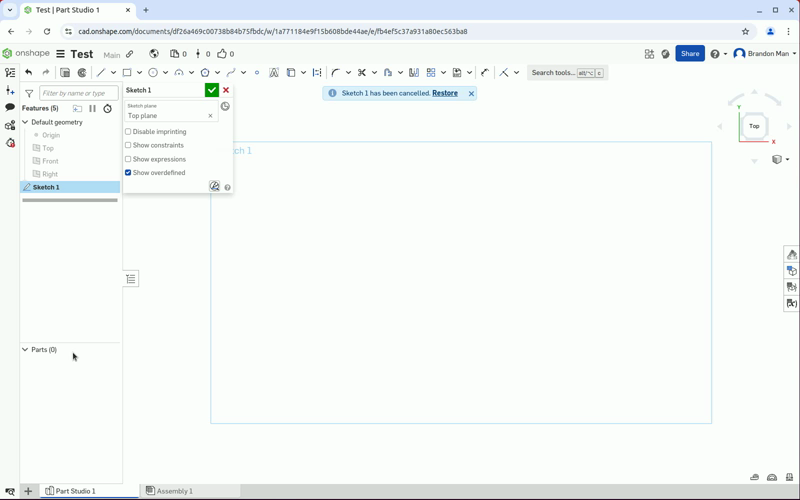
key(c)
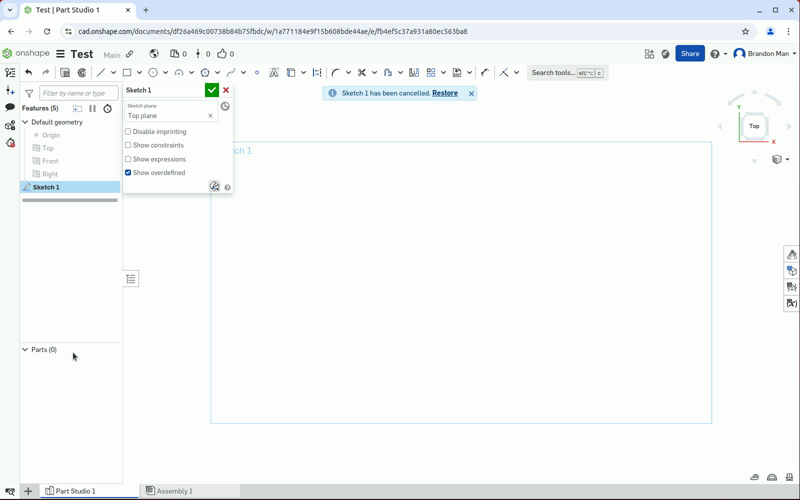
key_down(shift)
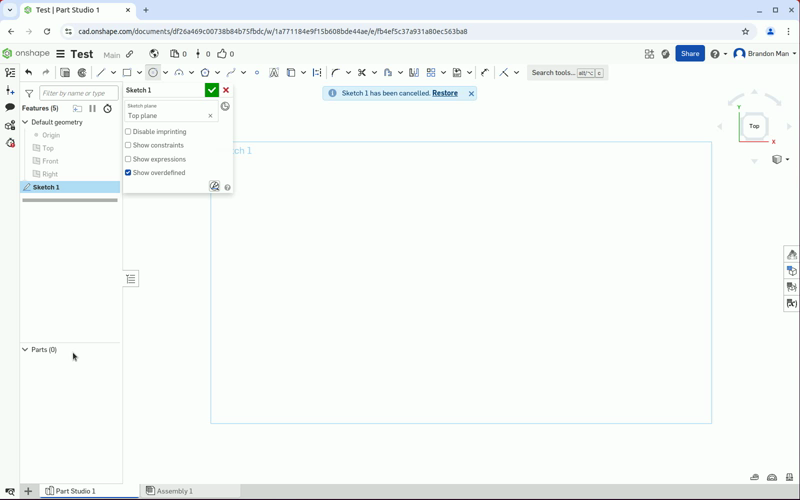
mouse_move(461, 282)
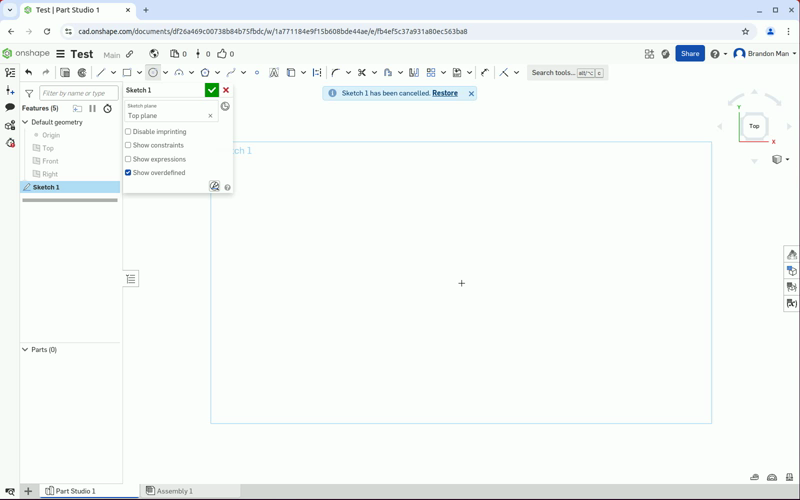
click(461, 282)
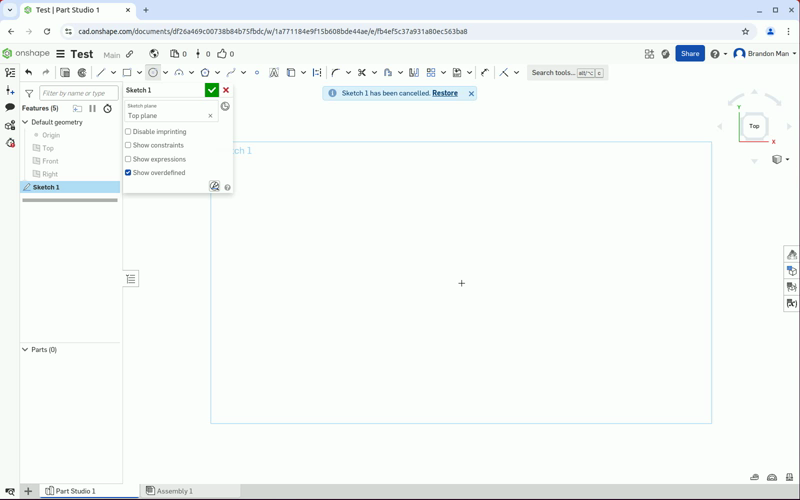
key_up(shift)
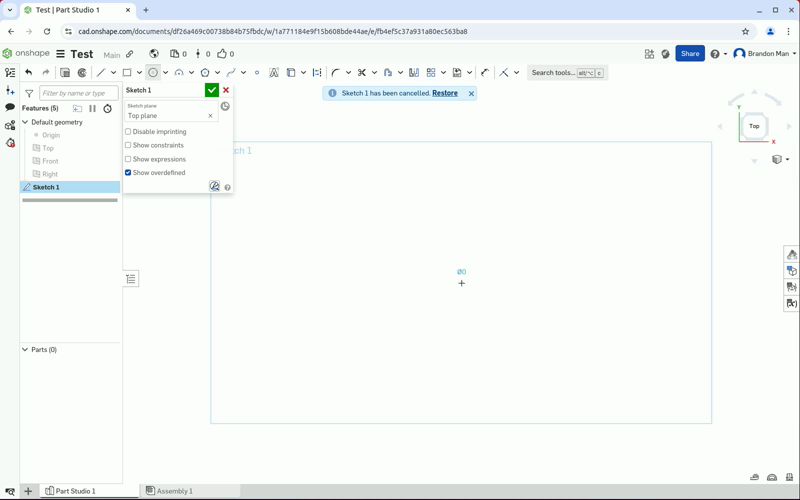
mouse_move(486, 282)
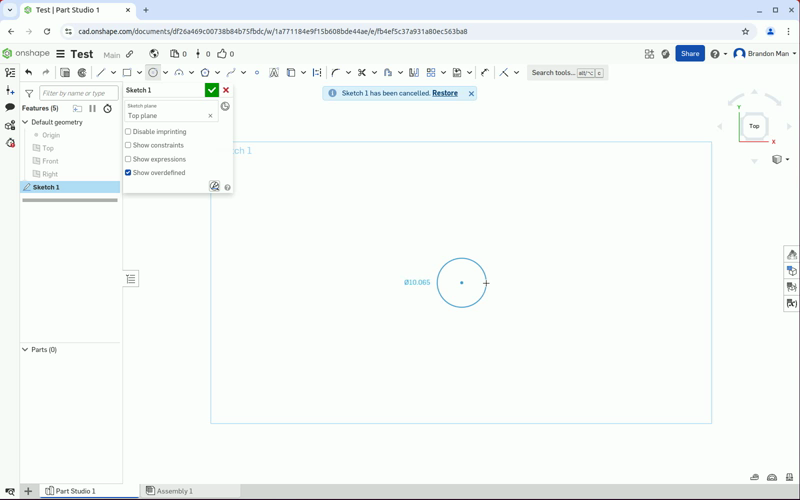
click(486, 282)
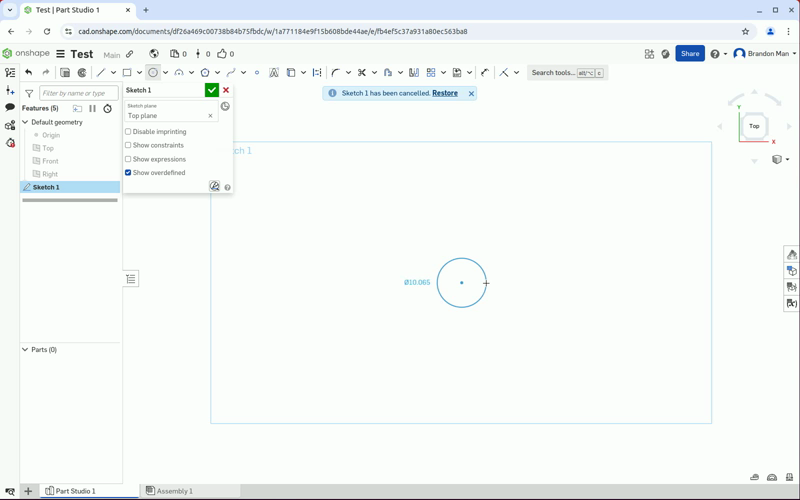
key(esc)
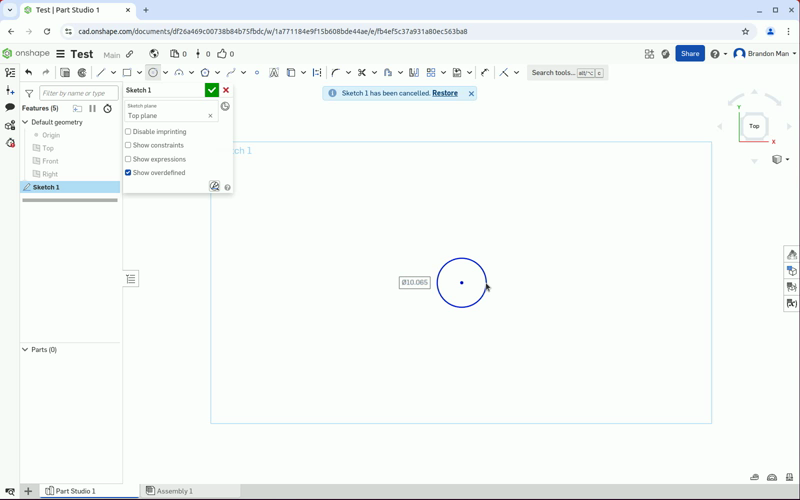
mouse_move(463, 275)
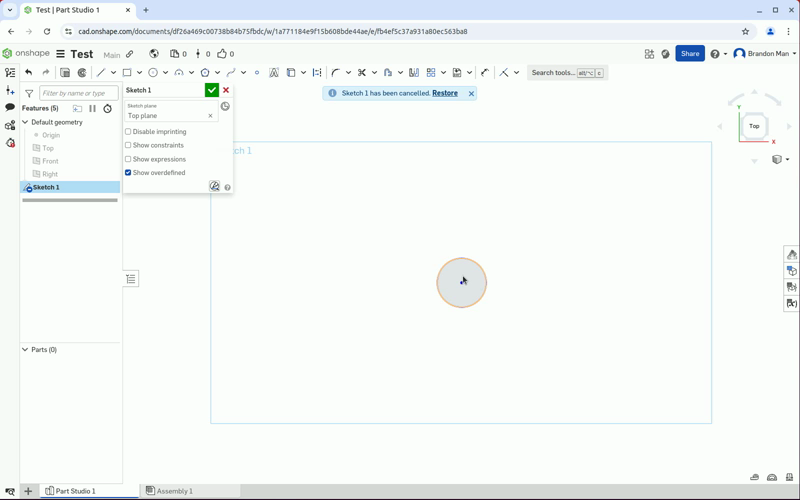
click(463, 275)
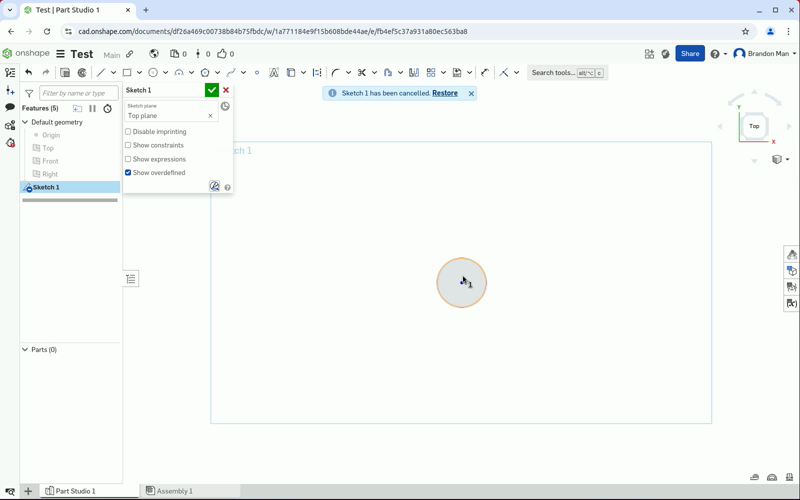
mouse_move(73, 352)
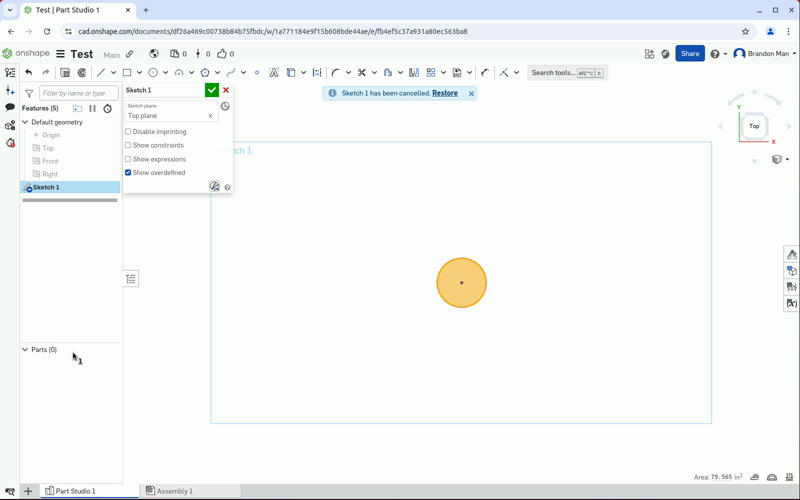
key(shift+y)
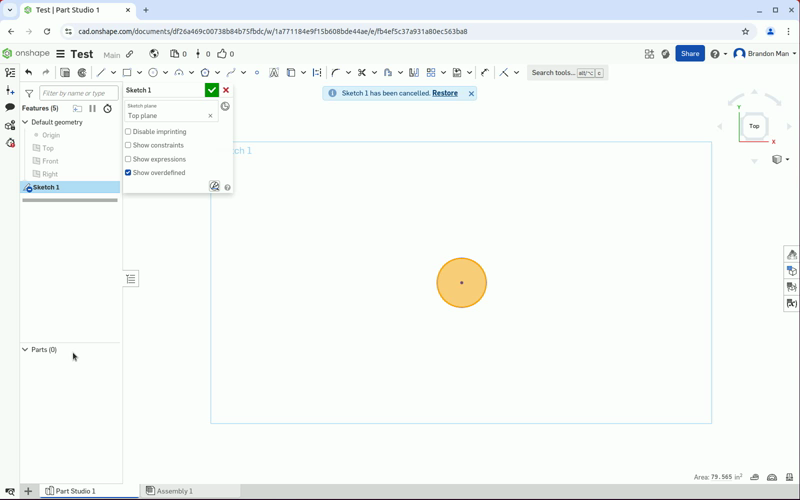
key(shift+e)
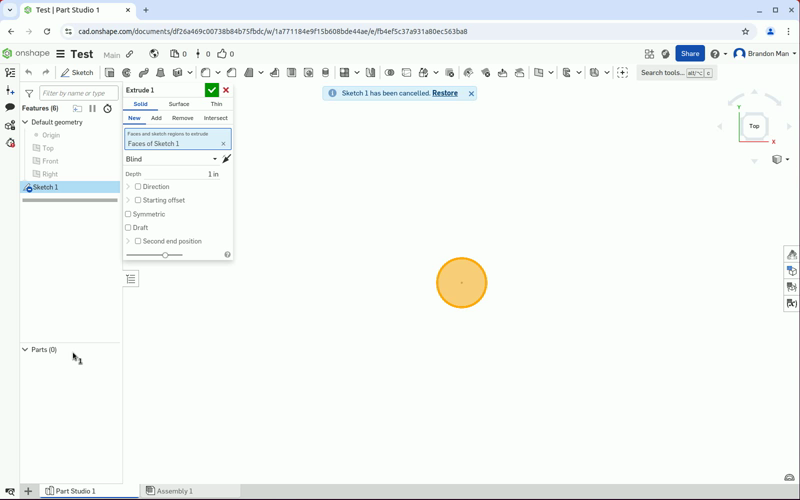
mouse_move(143, 106)
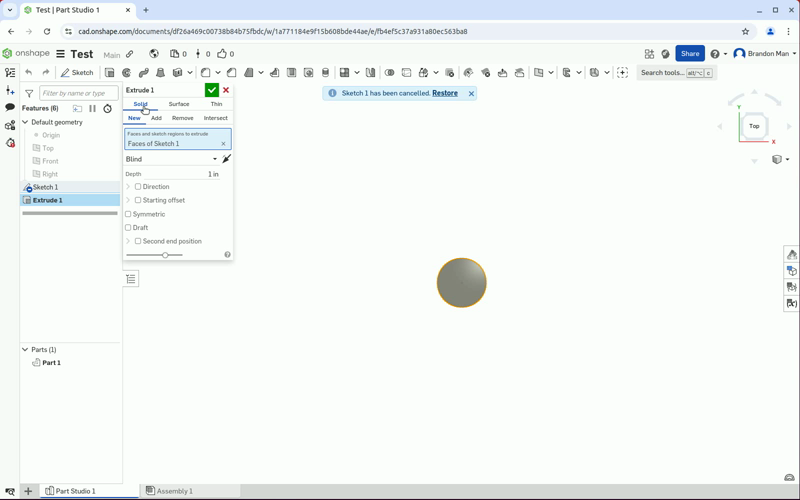
click(143, 106)
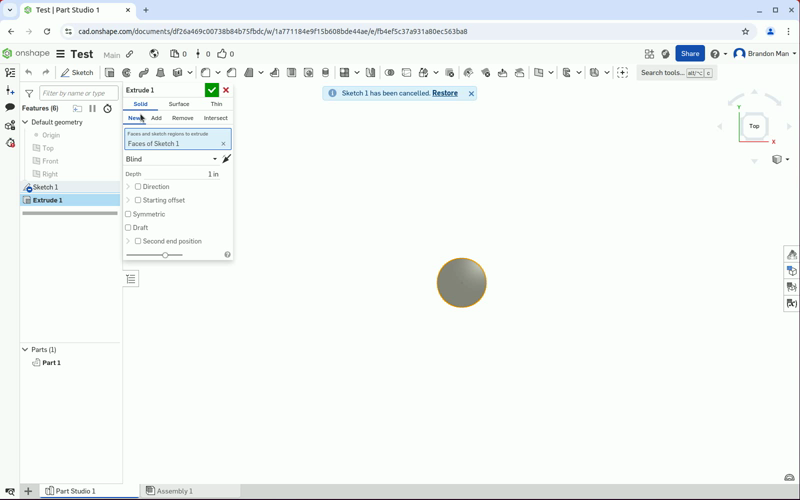
mouse_move(137, 120)
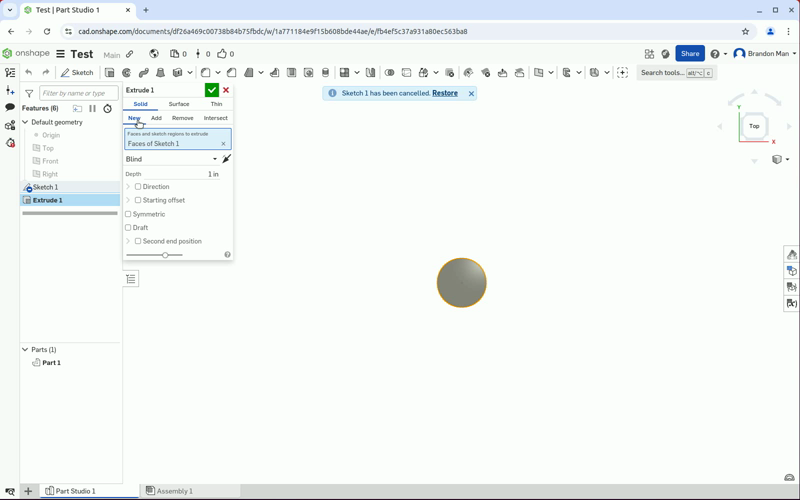
click(137, 120)
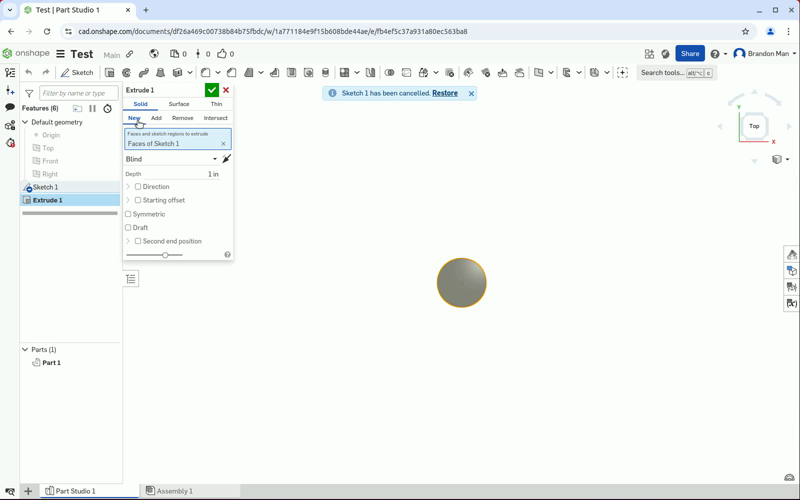
key(tab, 4)
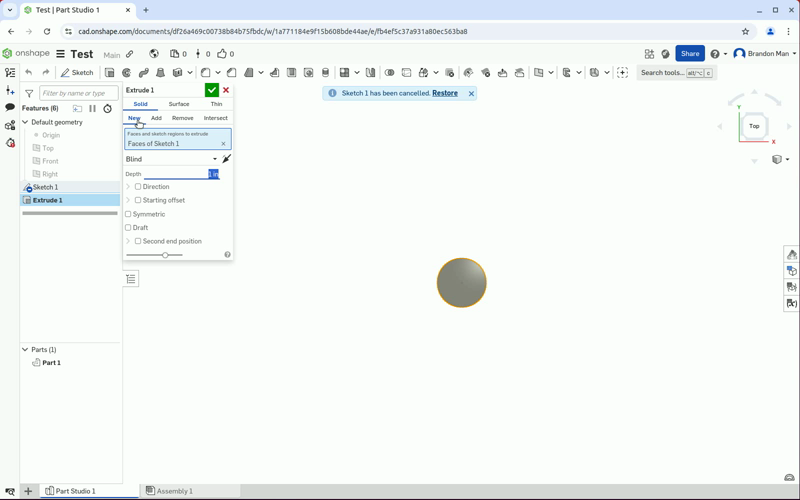
text(1.444)
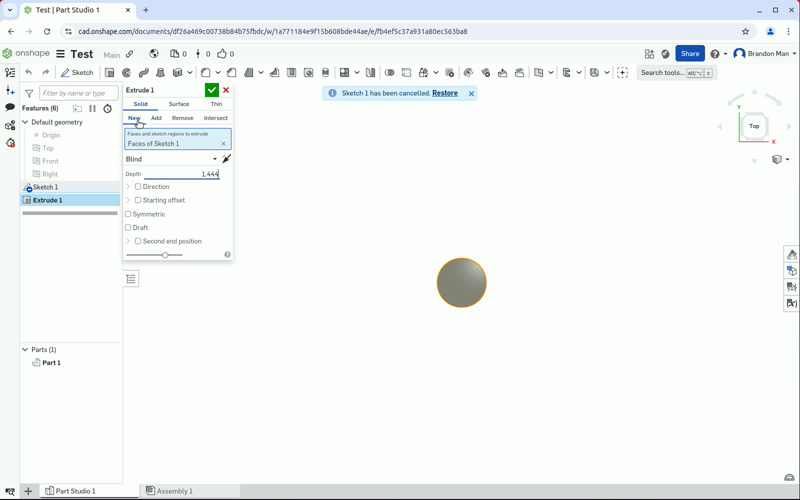
key(enter)
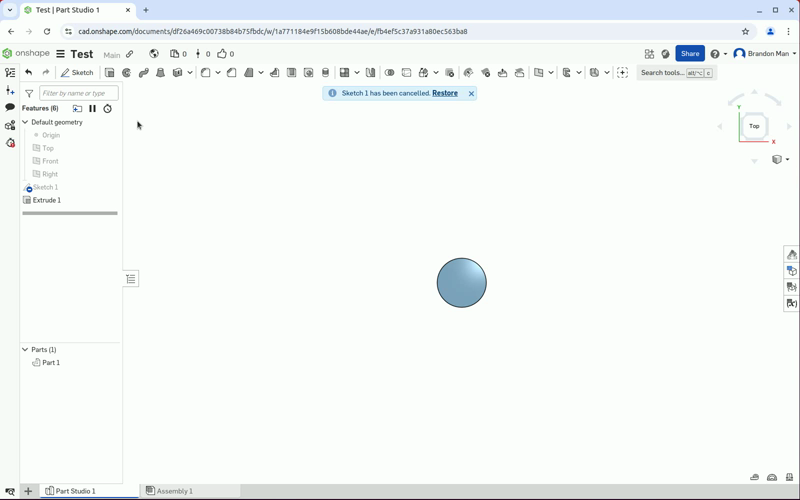
key(shift+h)
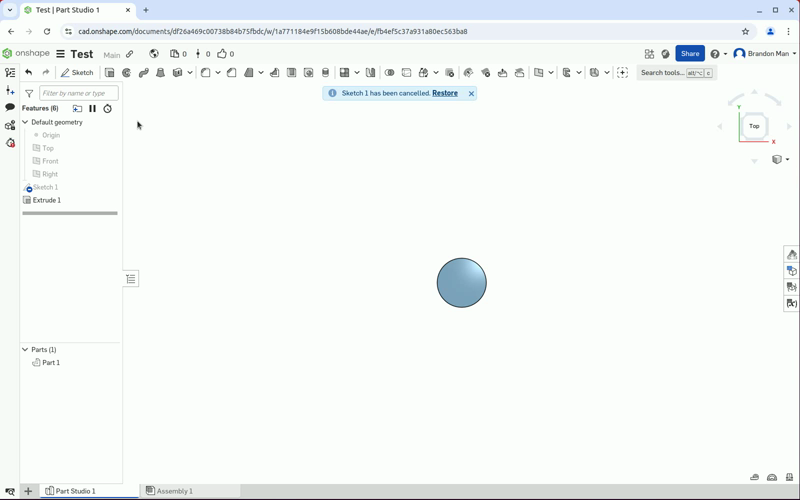
key(shift+h)
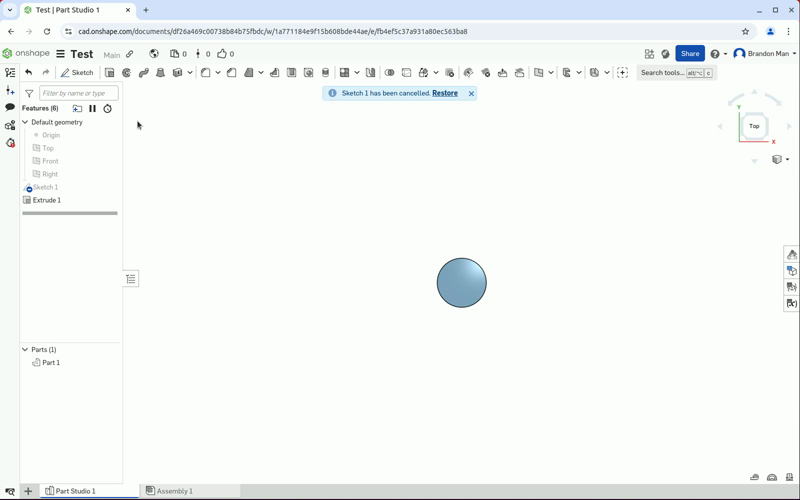
mouse_move(73, 189)
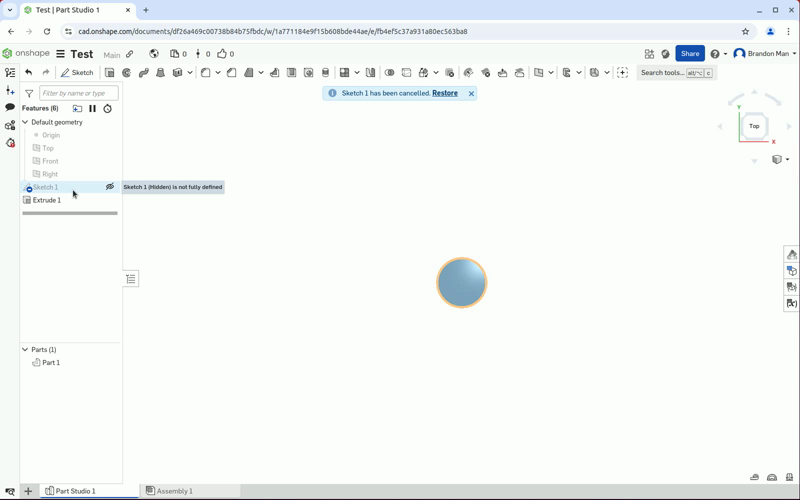
click(73, 189)
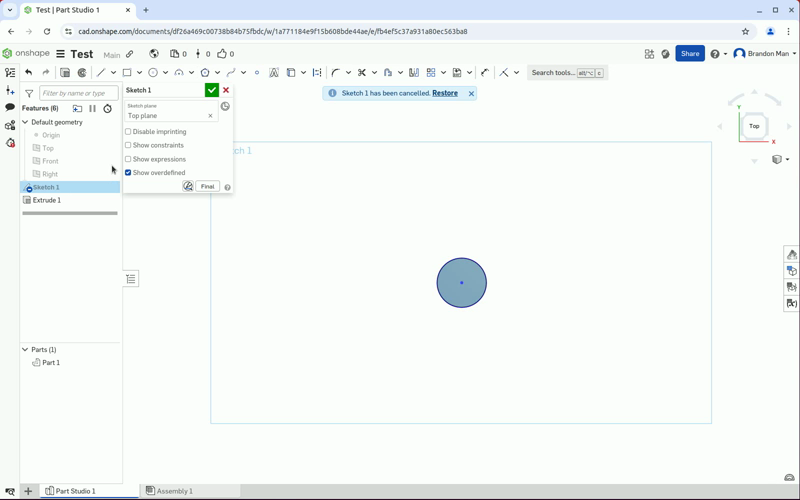
mouse_move(229, 92)
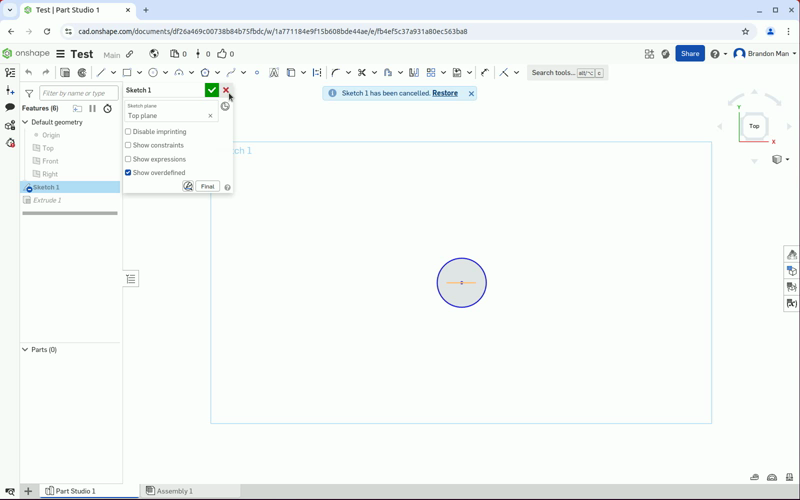
click(229, 92)
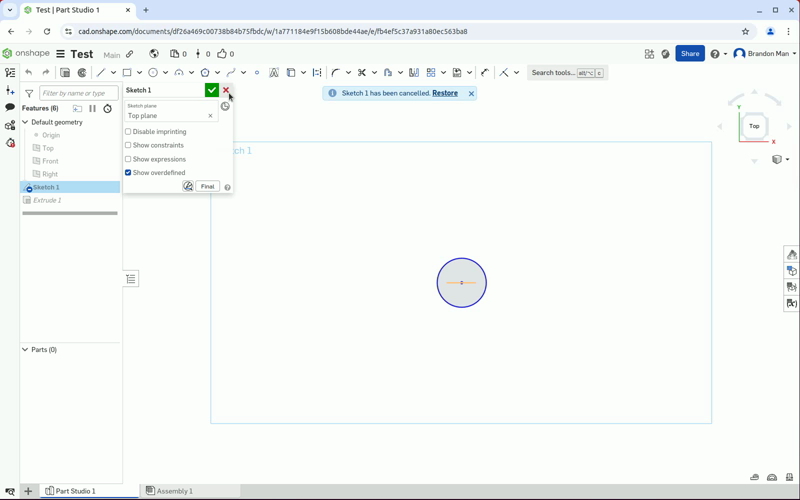
key(shift+s)
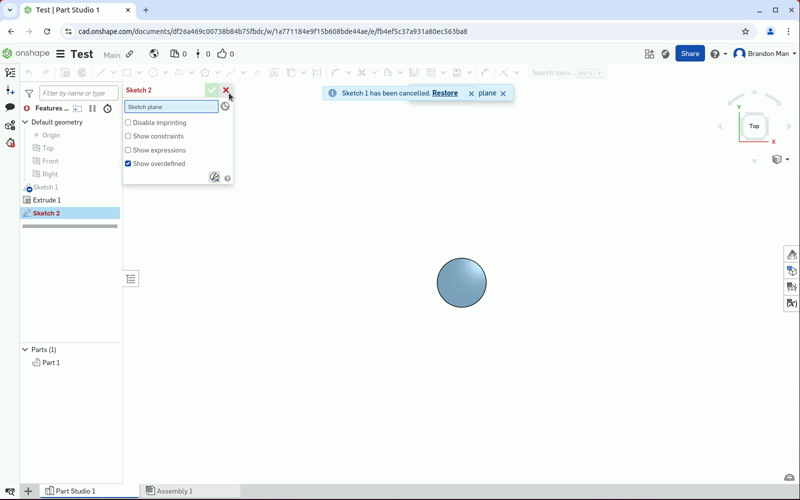
mouse_move(73, 150)
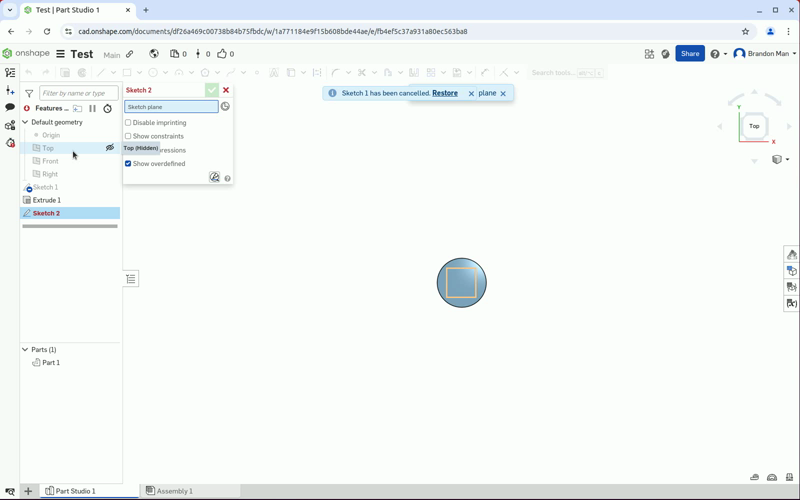
click(73, 150)
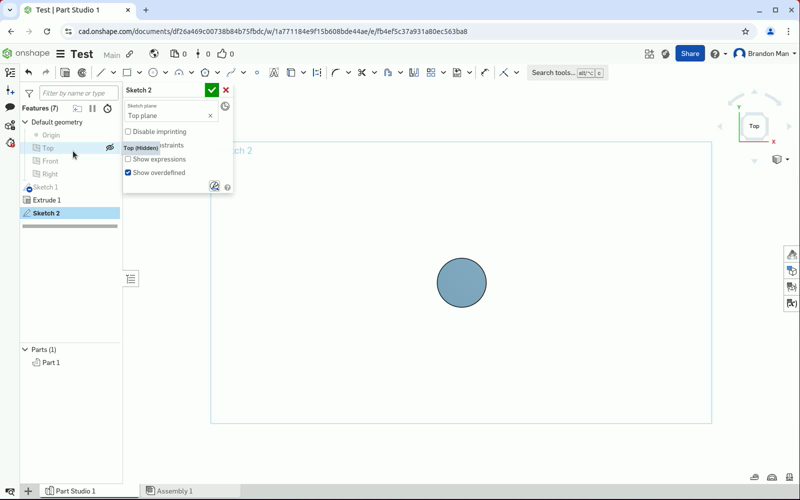
mouse_move(73, 352)
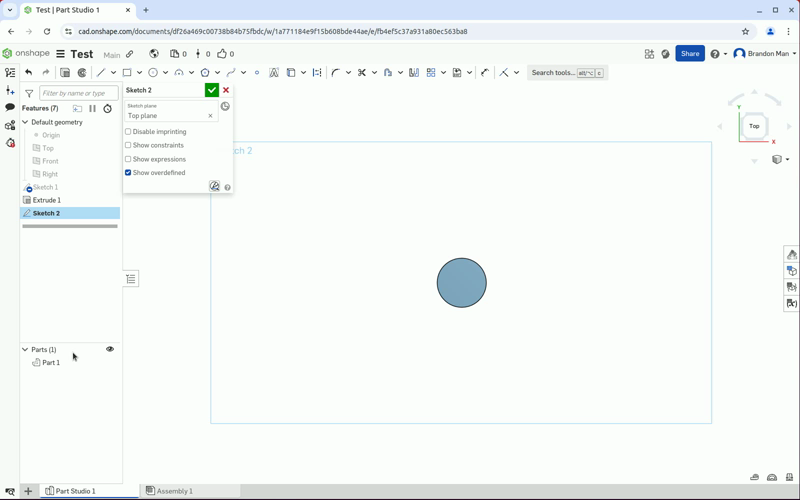
key(y)
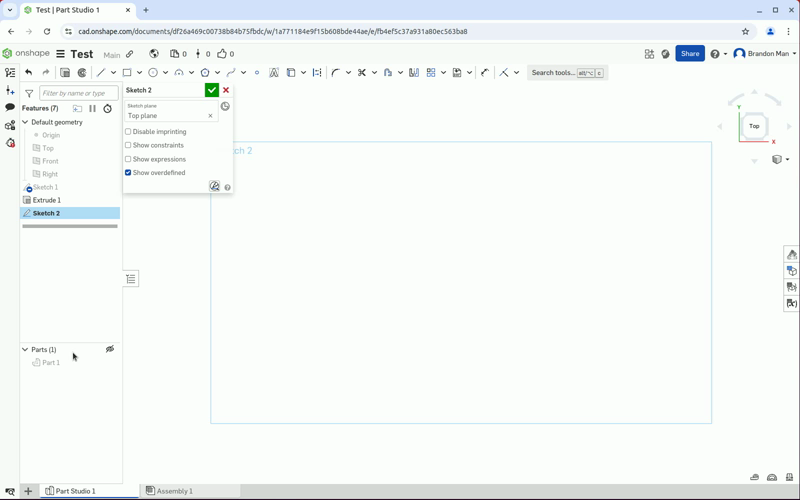
key(a)
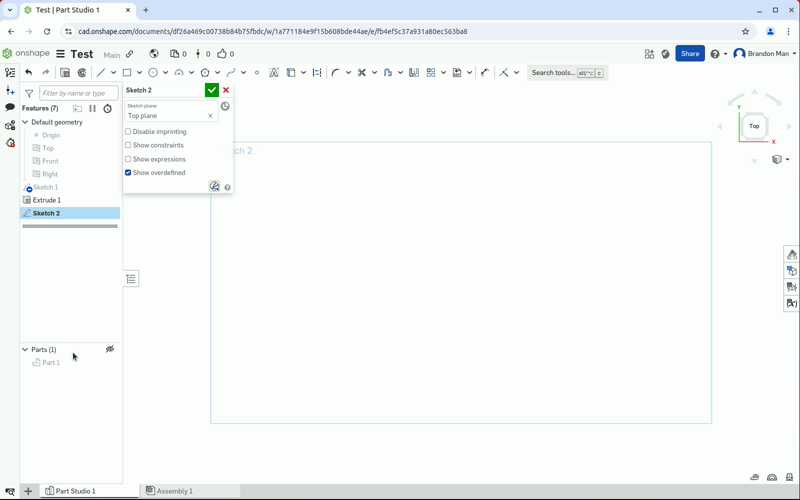
key_down(shift)
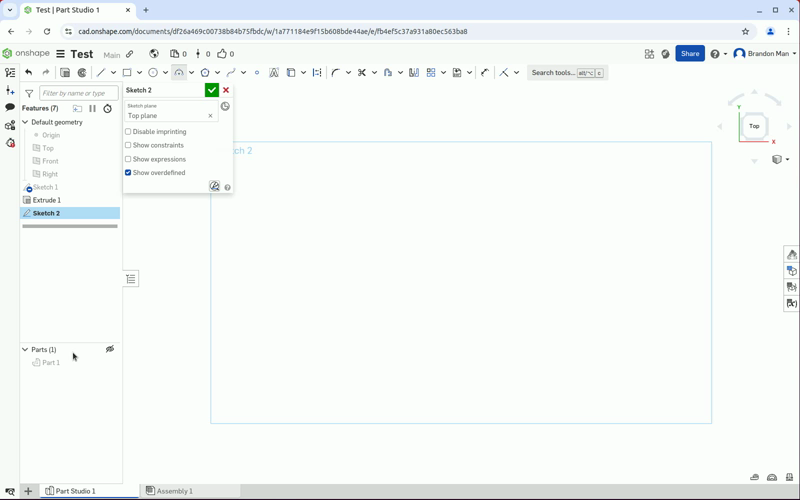
mouse_move(436, 332)
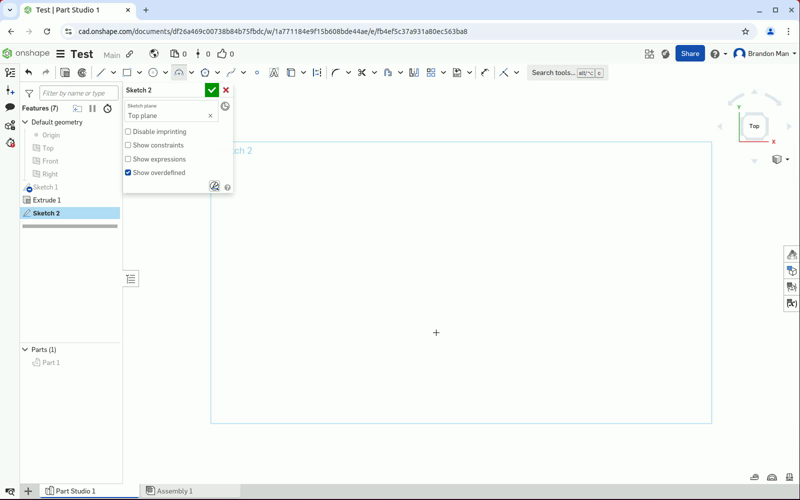
click(436, 332)
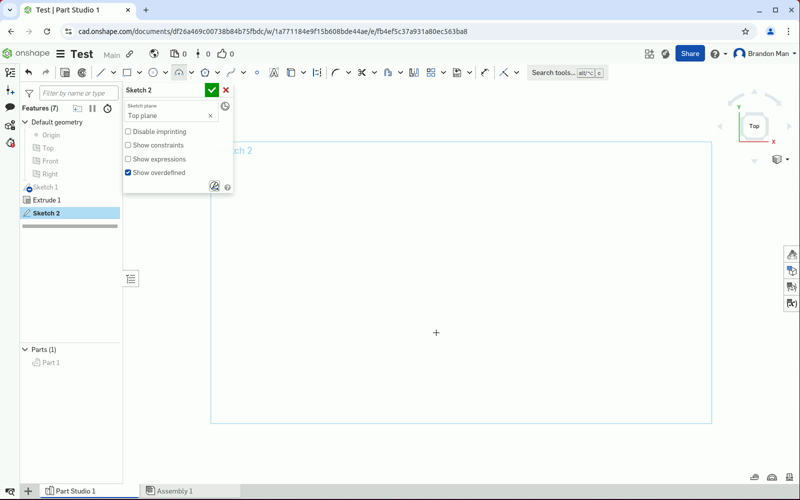
key_up(shift)
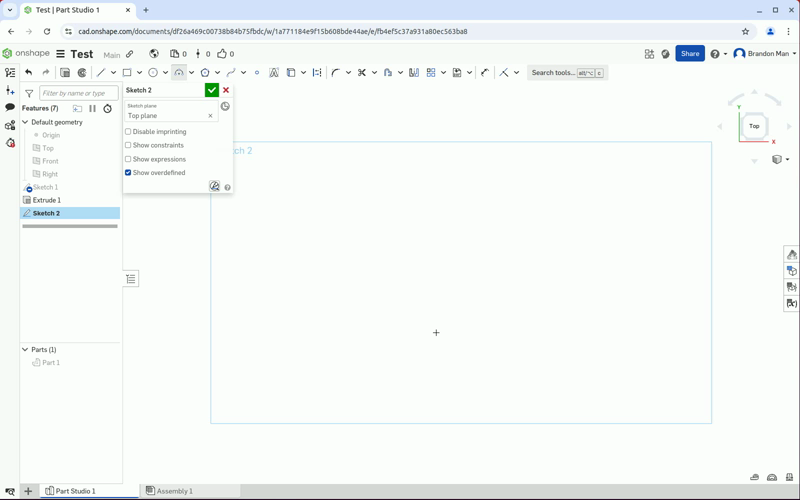
key_down(shift)
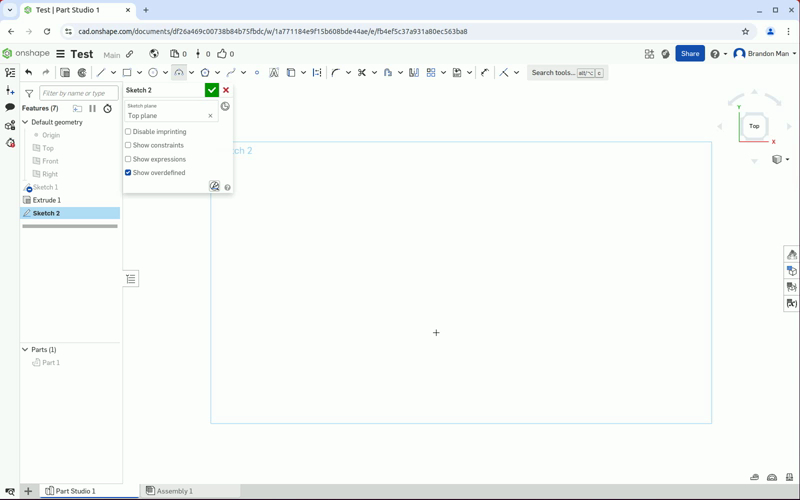
mouse_move(485, 332)
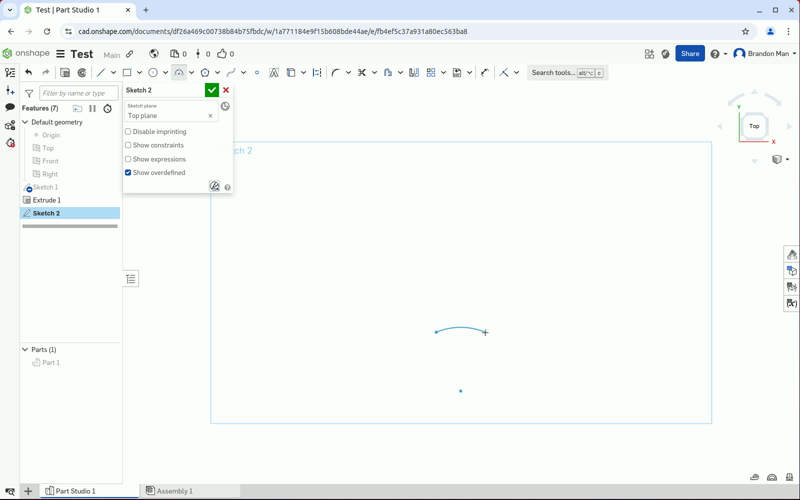
click(485, 332)
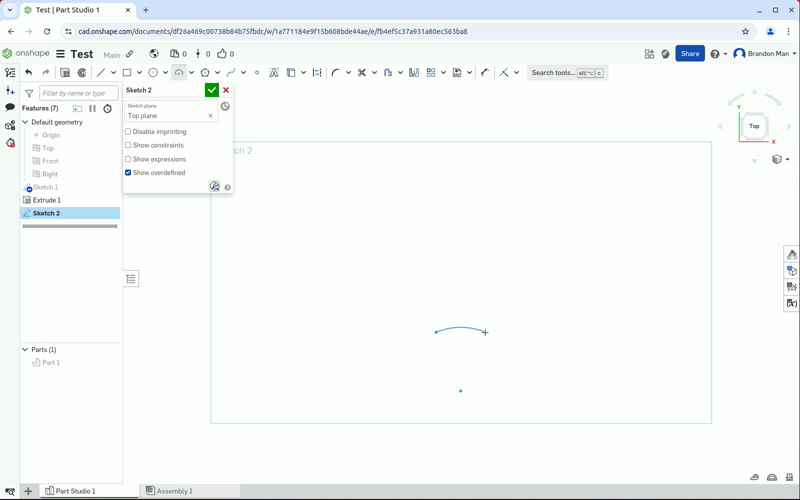
mouse_move(460, 395)
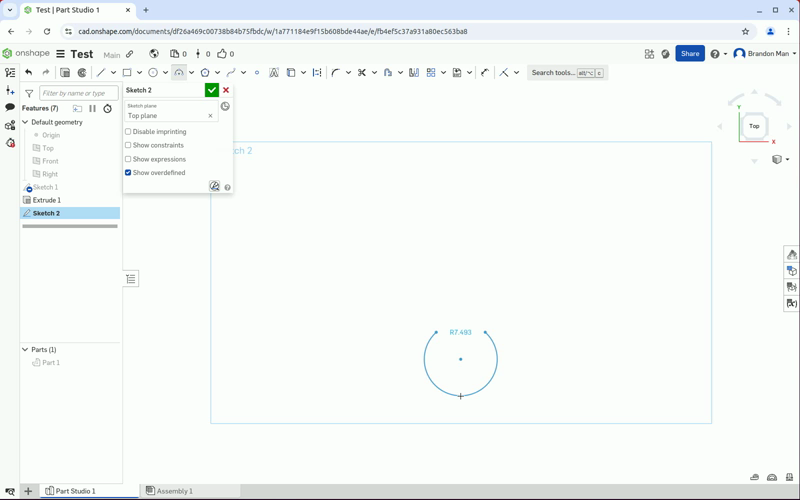
click(460, 395)
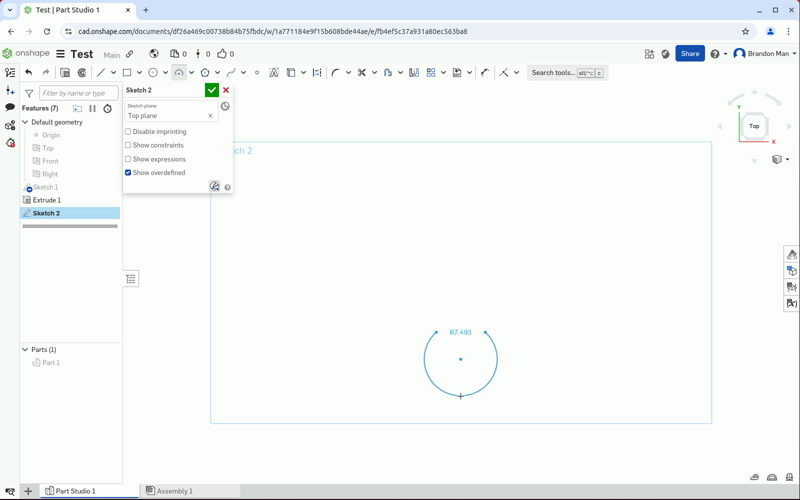
key_up(shift)
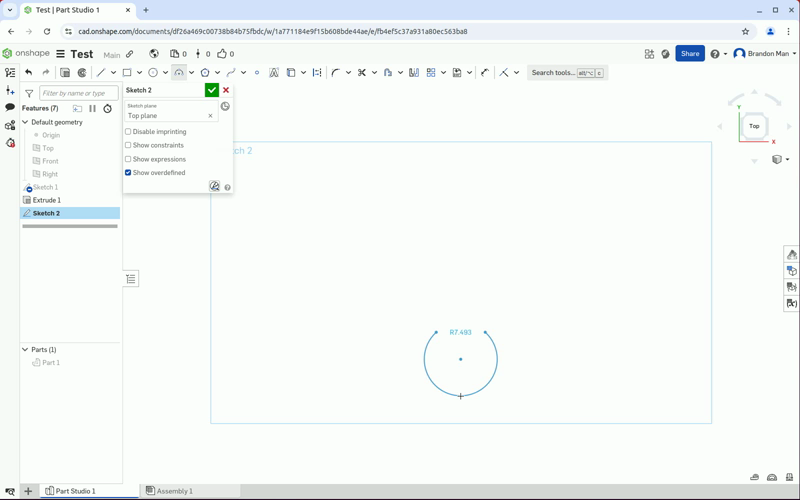
key(esc)
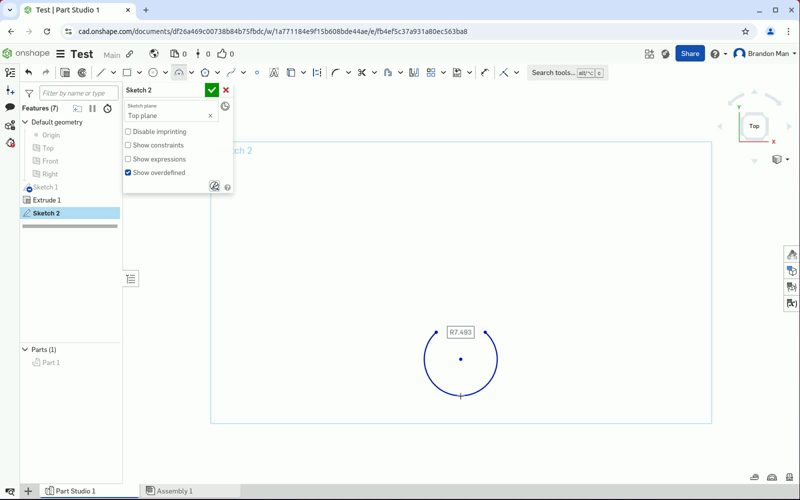
key(l)
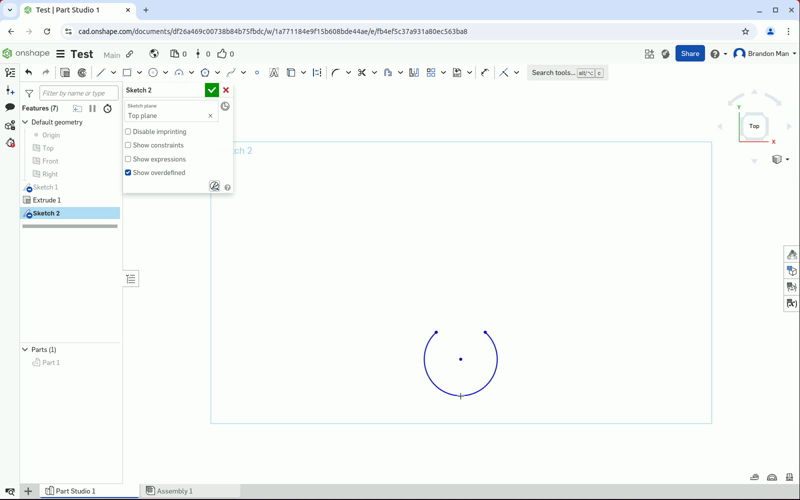
mouse_move(485, 332)
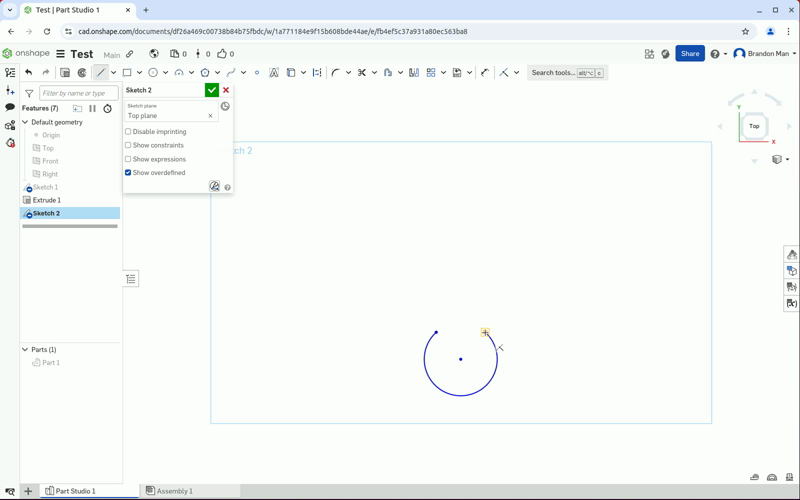
click(485, 332)
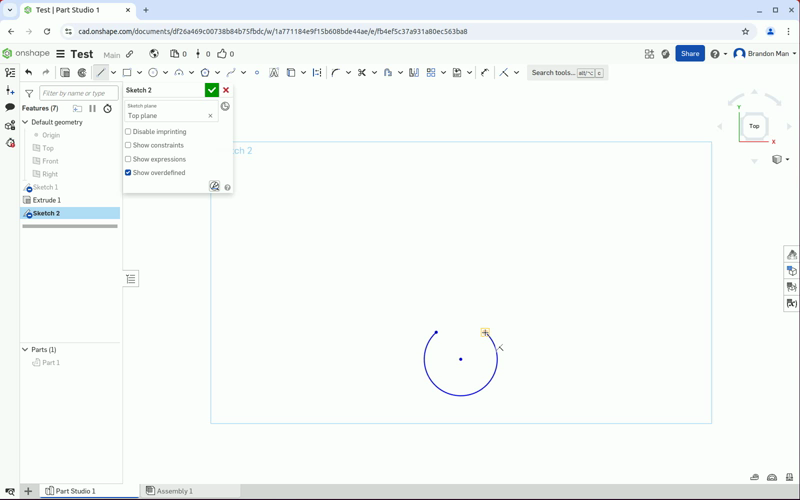
key_down(shift)
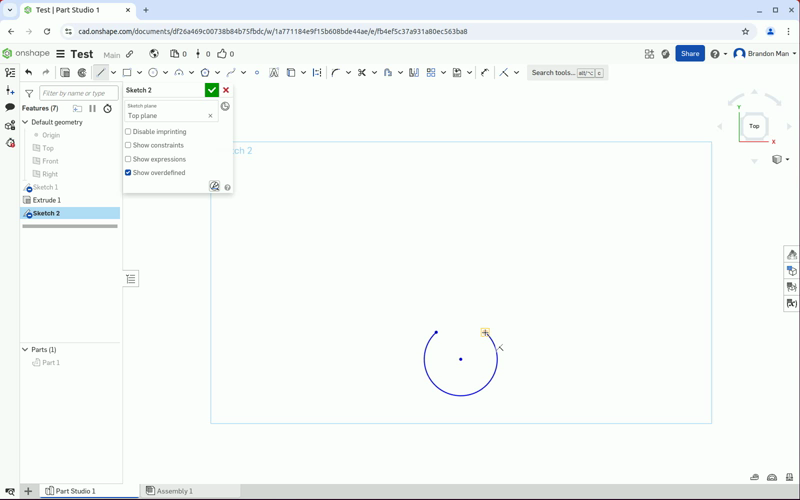
mouse_move(515, 332)
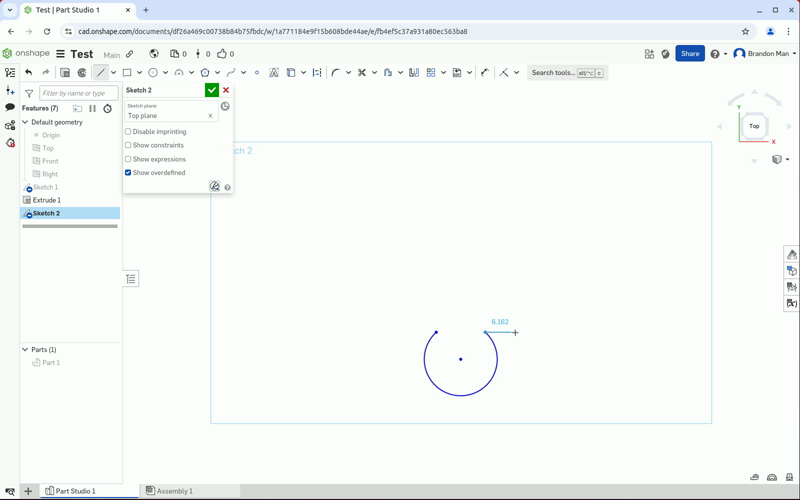
mouse_move(476, 332)
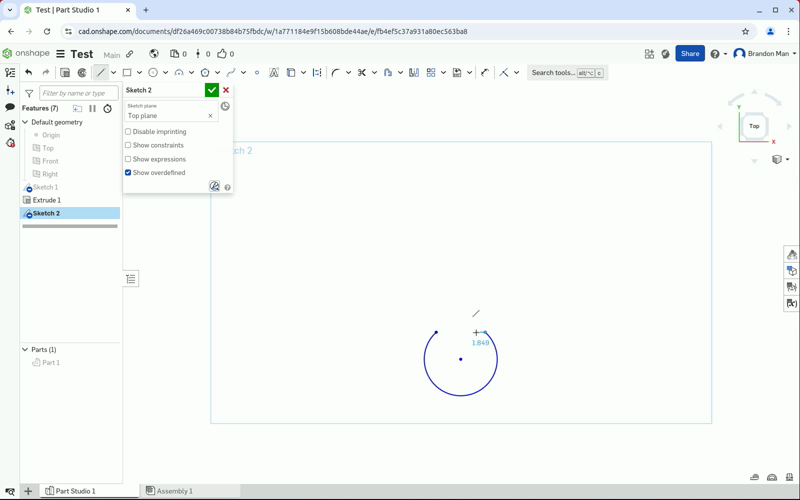
click(476, 332)
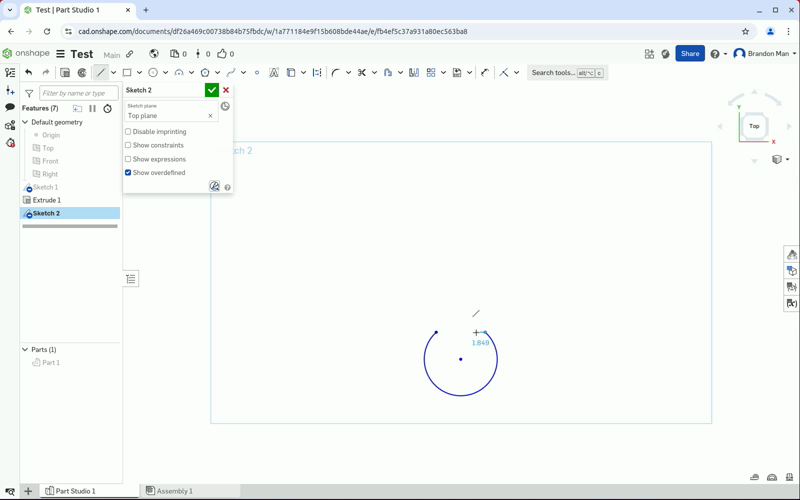
key_up(shift)
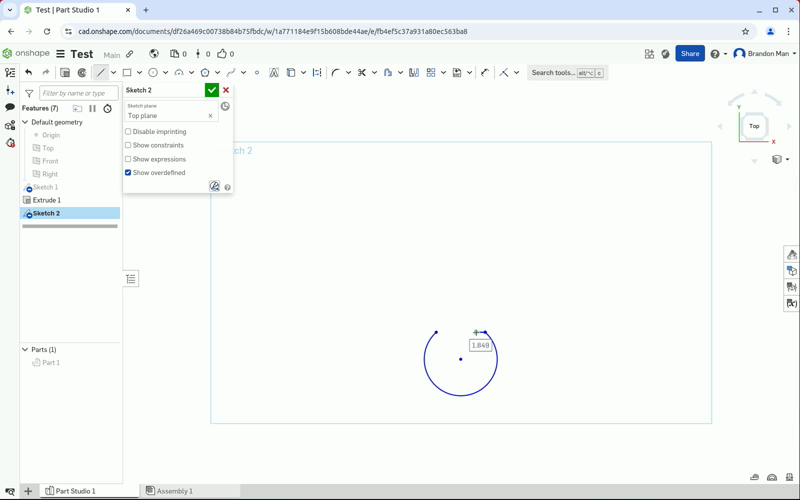
key(esc)
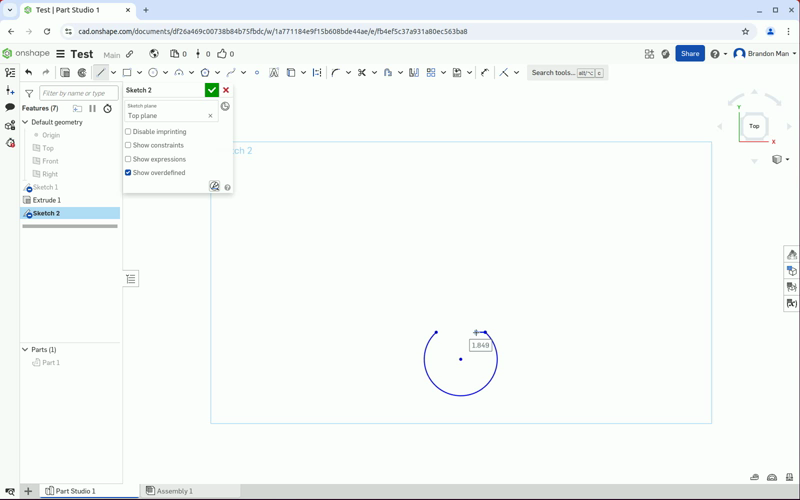
key(a)
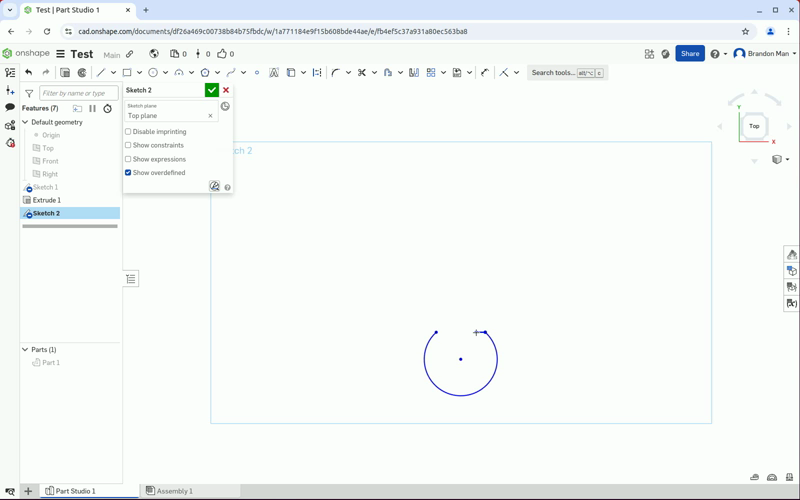
mouse_move(476, 332)
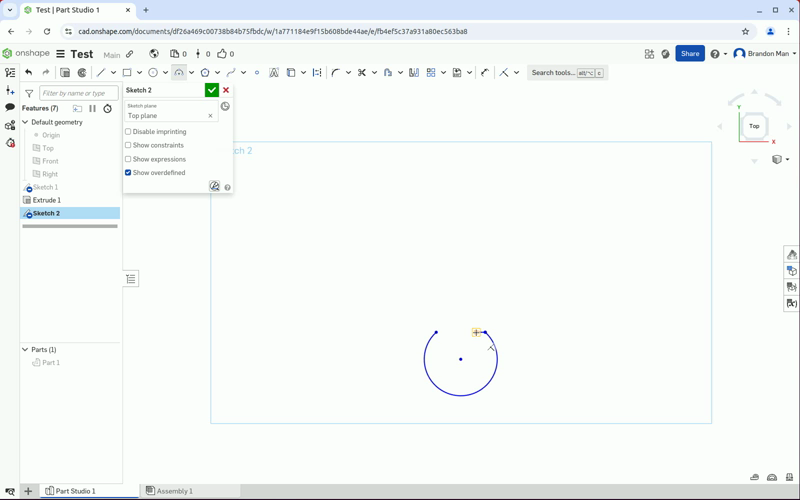
click(476, 332)
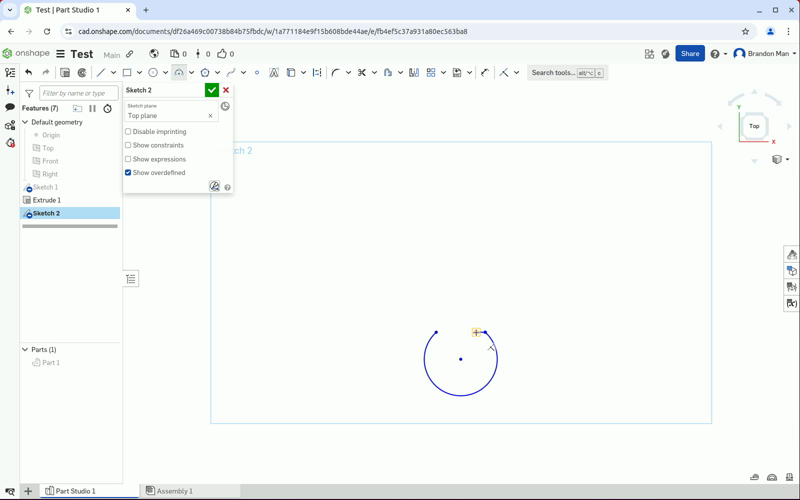
key_down(shift)
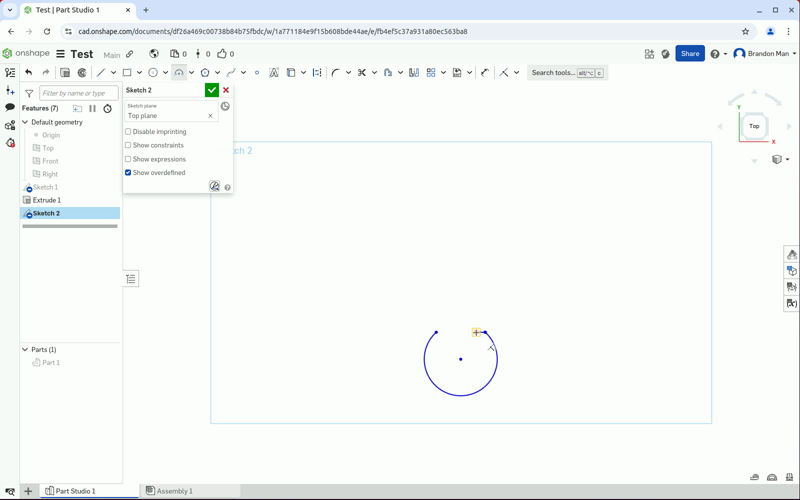
mouse_move(444, 332)
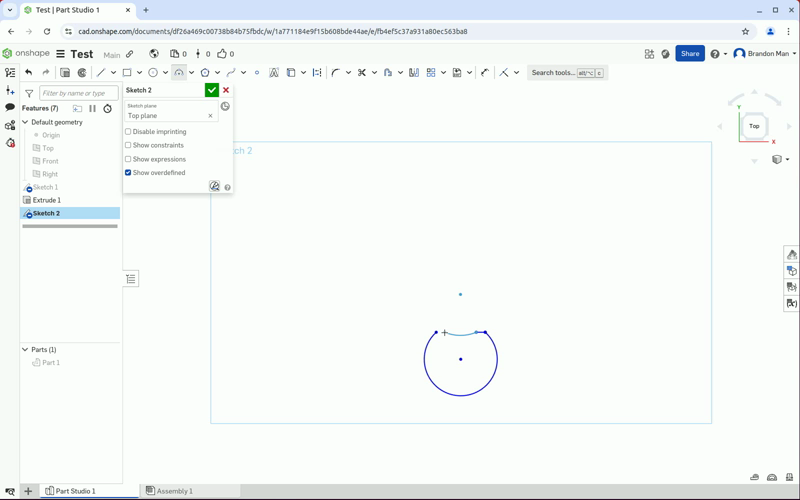
click(444, 332)
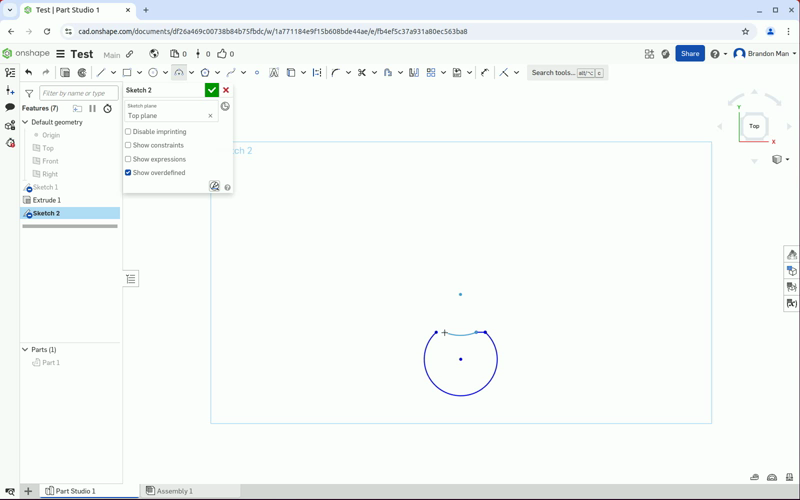
mouse_move(460, 390)
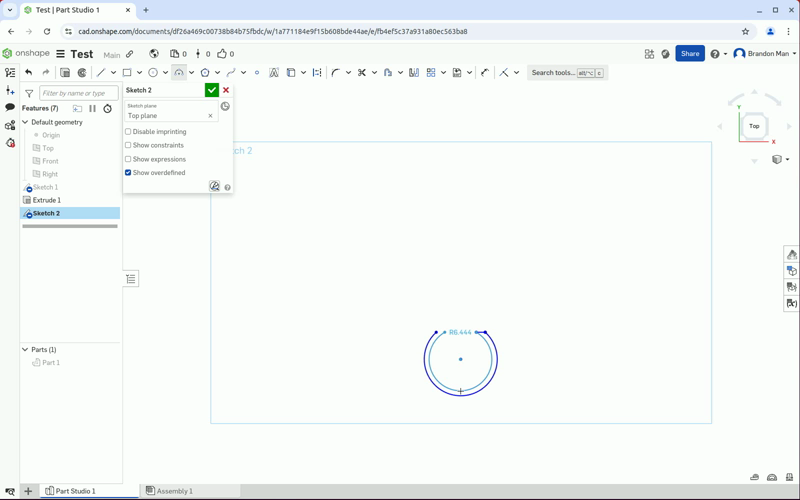
click(460, 390)
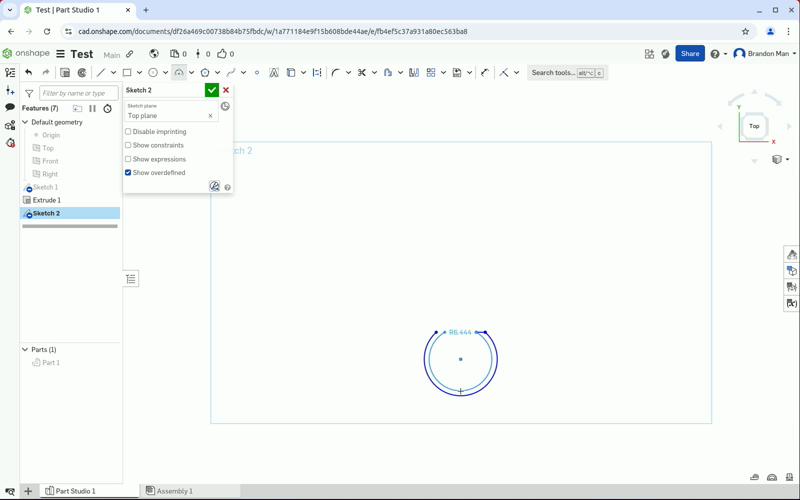
key_up(shift)
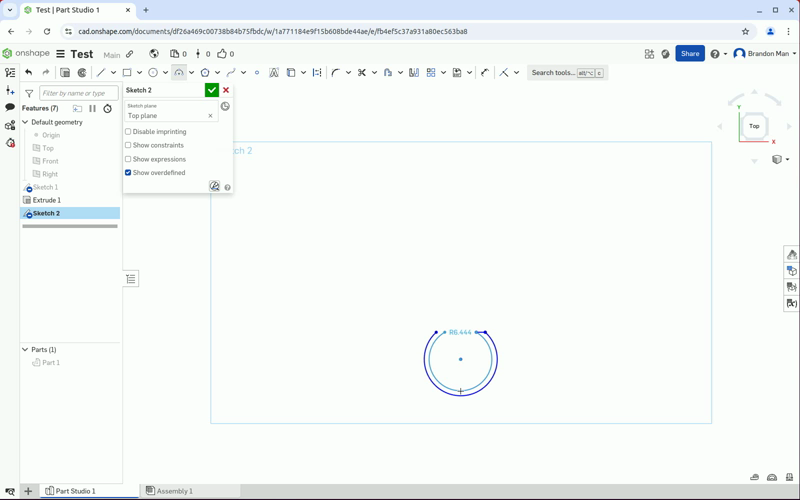
key(esc)
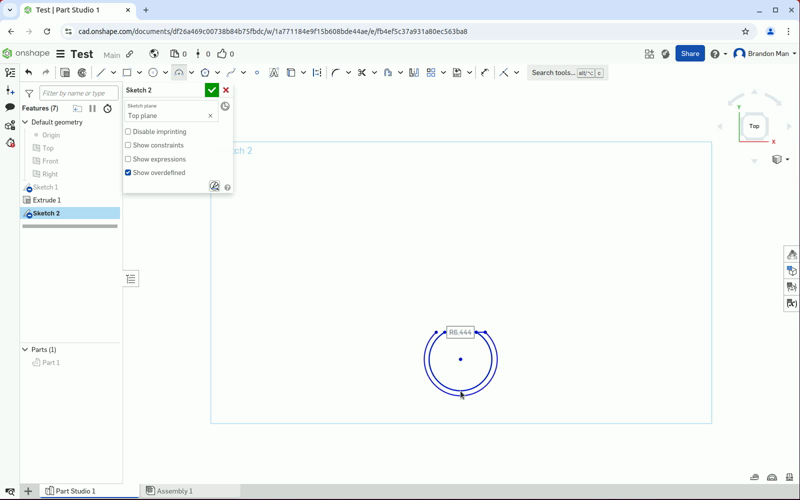
key(l)
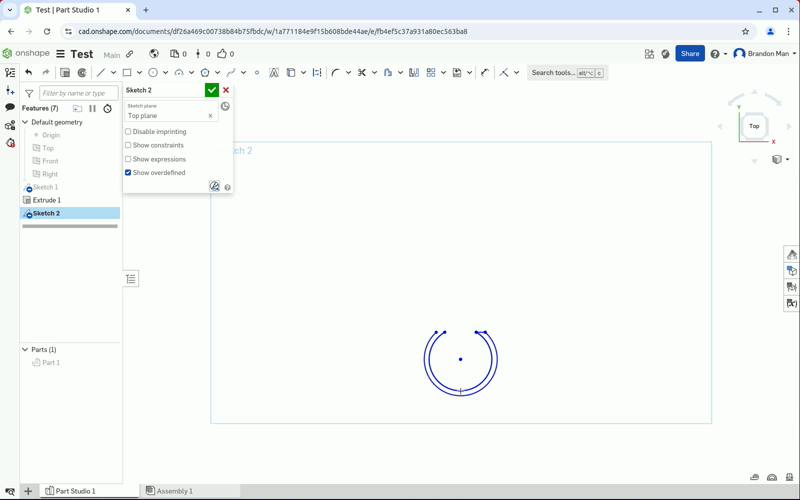
mouse_move(444, 332)
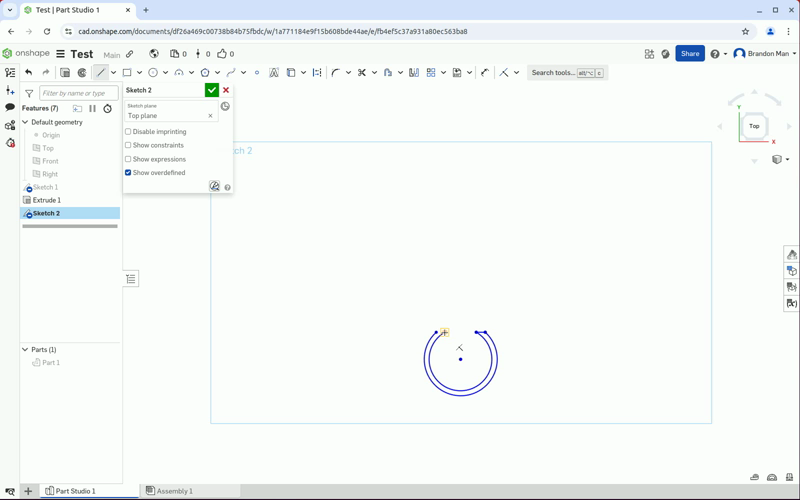
click(444, 332)
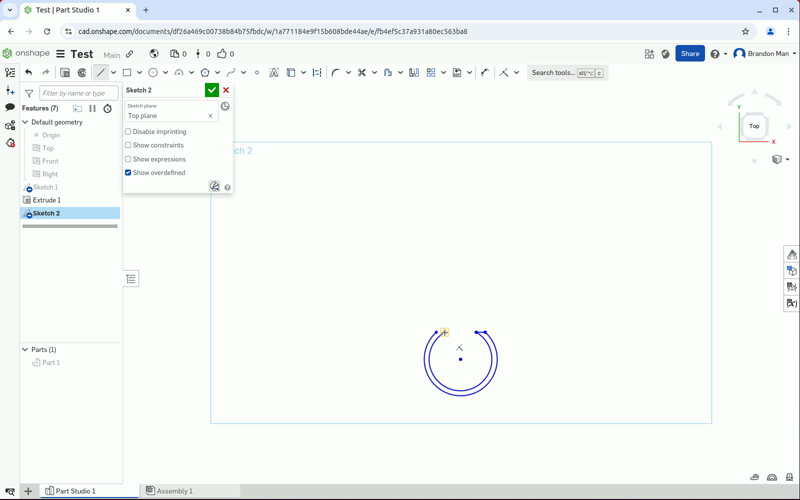
mouse_move(474, 332)
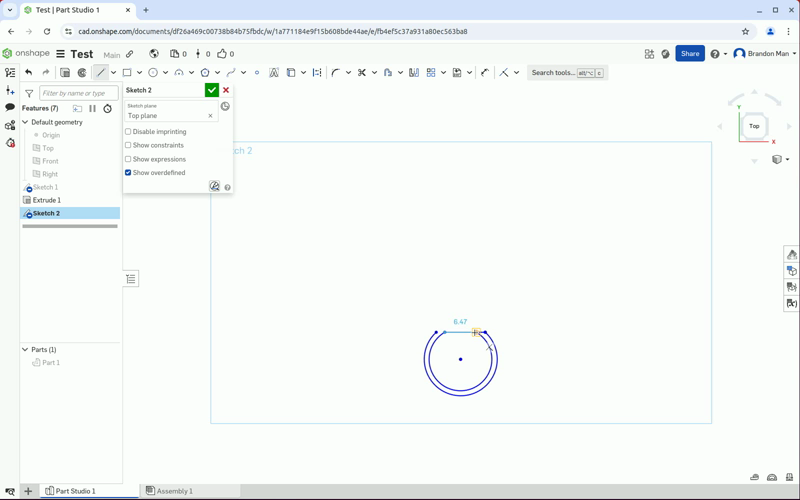
key_down(shift)
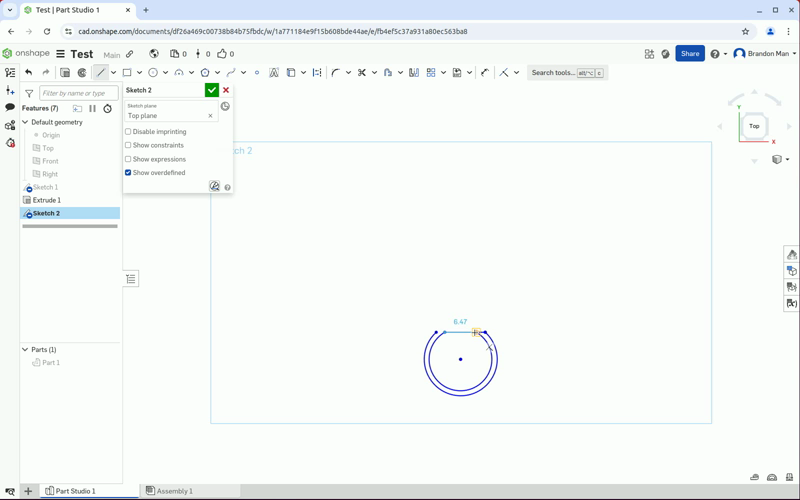
mouse_move(436, 332)
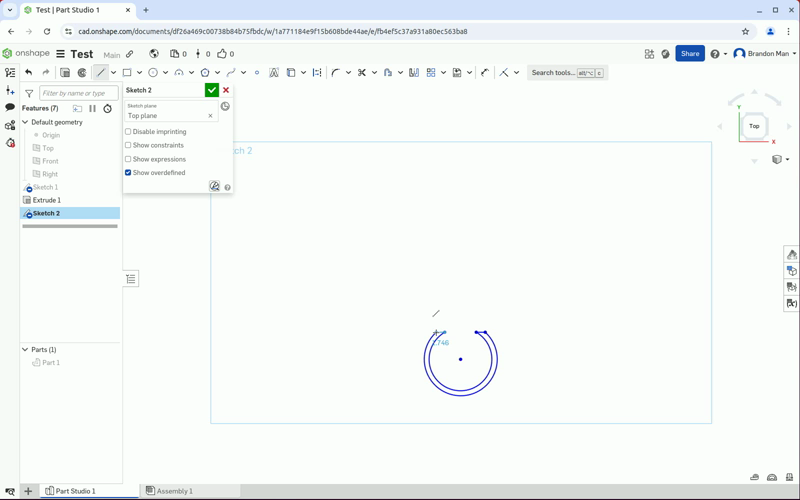
key_up(shift)
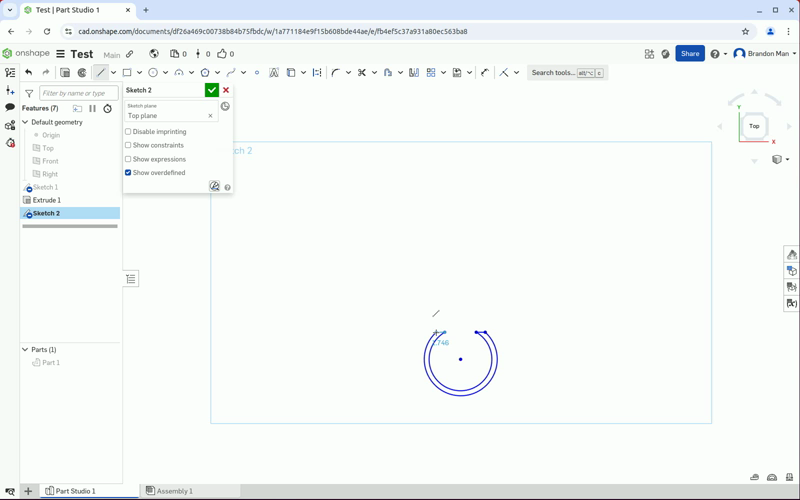
click(436, 332)
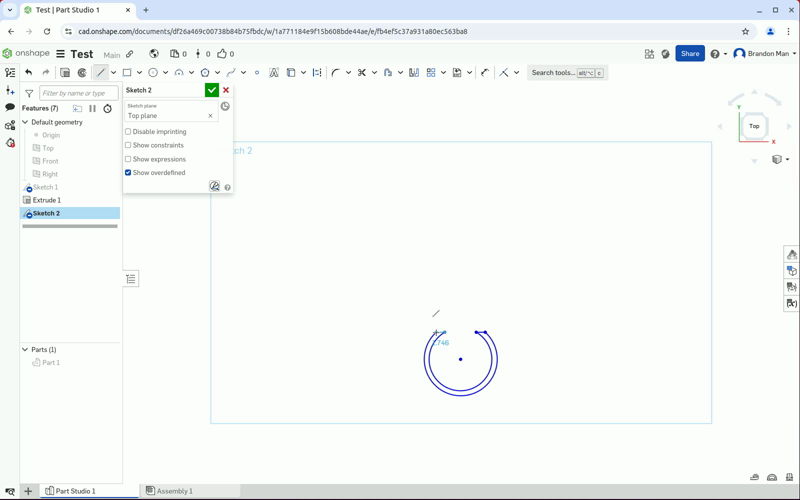
key(esc)
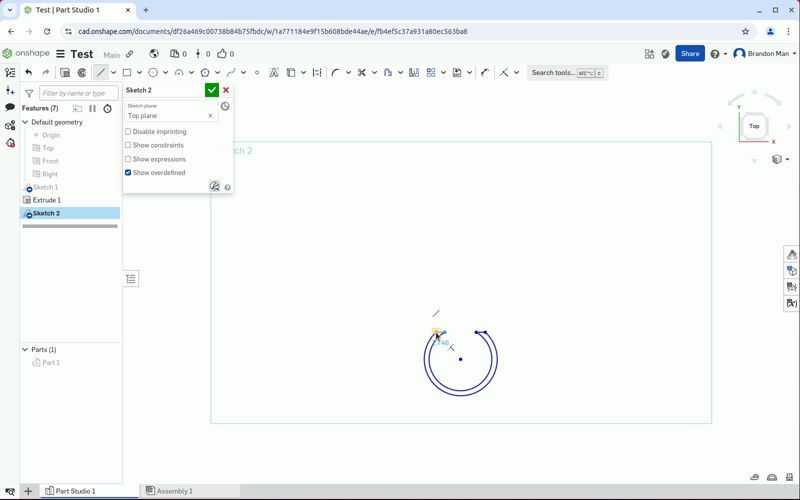
mouse_move(489, 343)
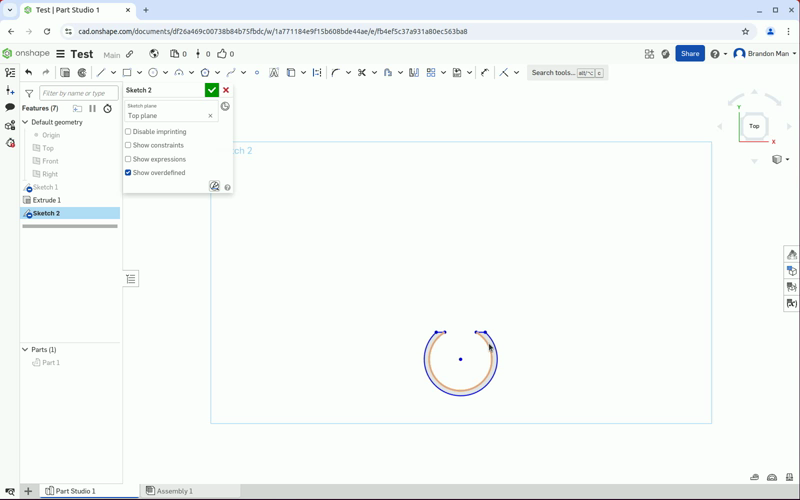
scroll(6)
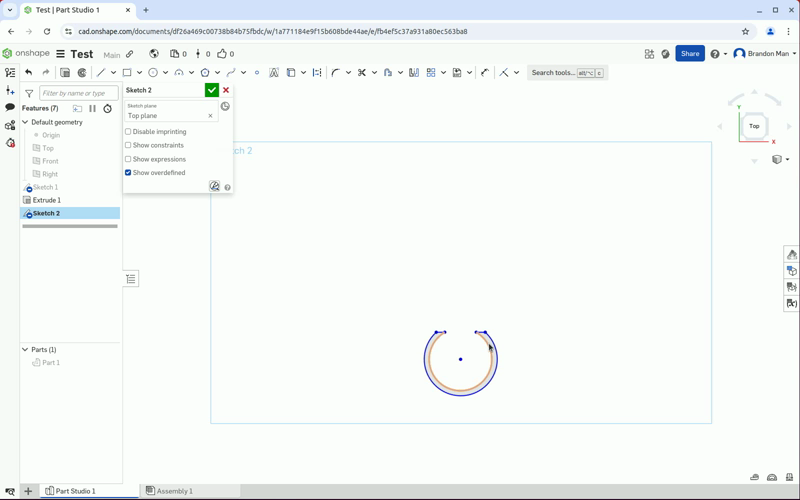
scroll(6)
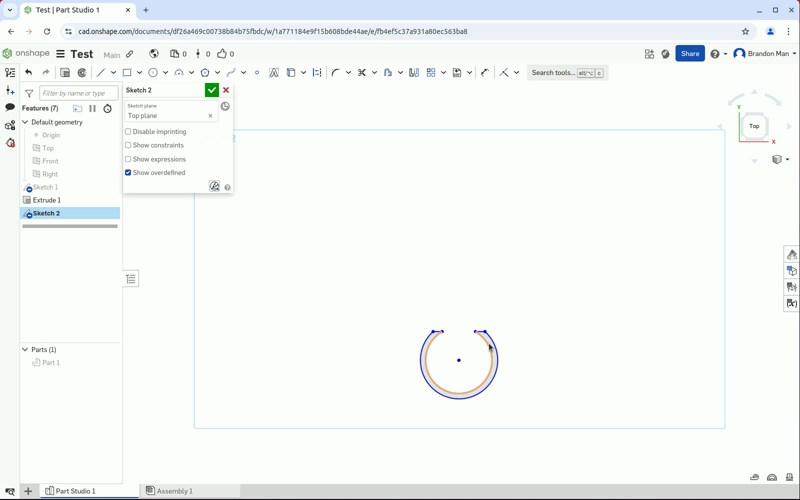
scroll(6)
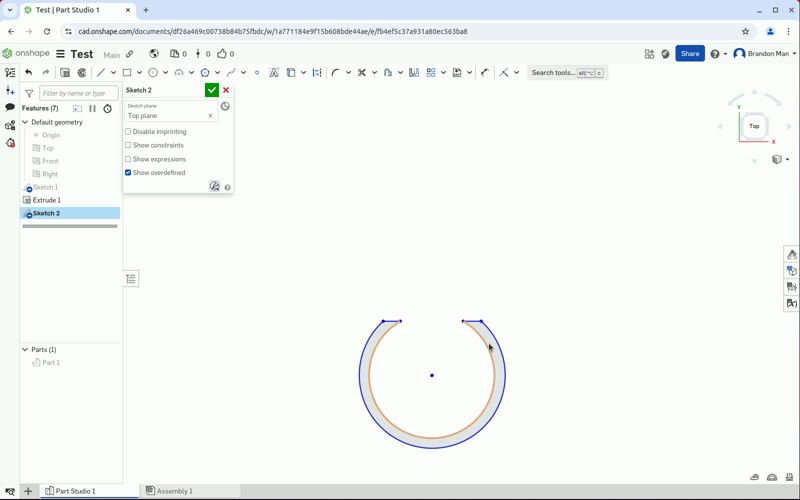
scroll(6)
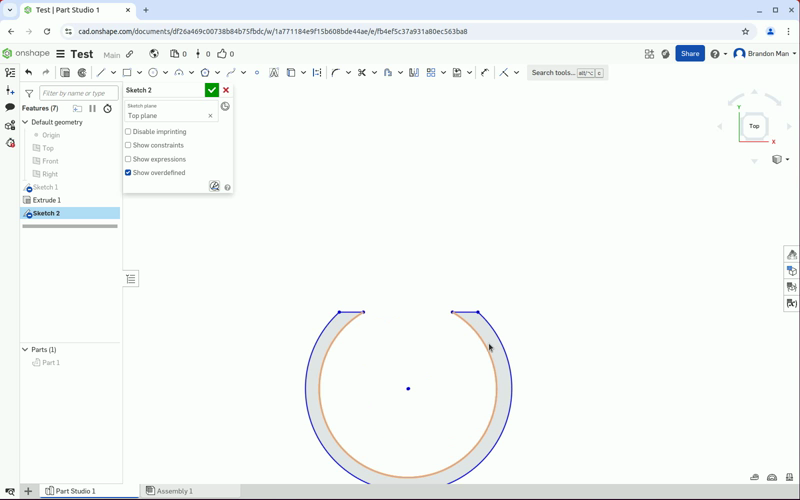
scroll(6)
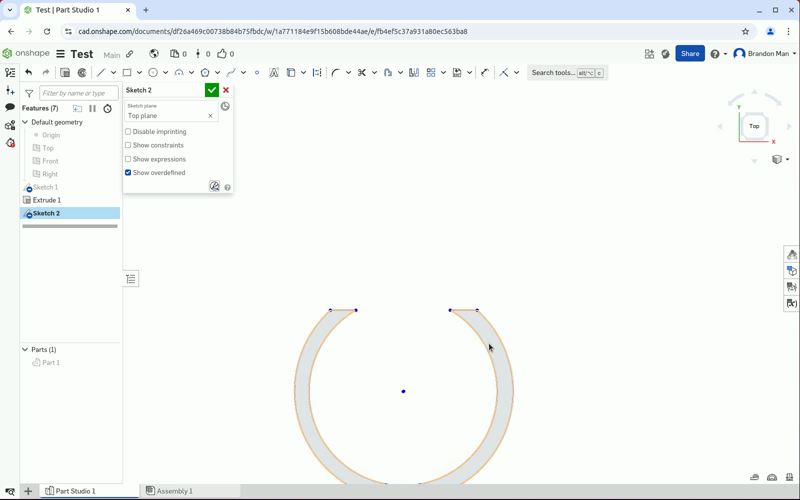
scroll(6)
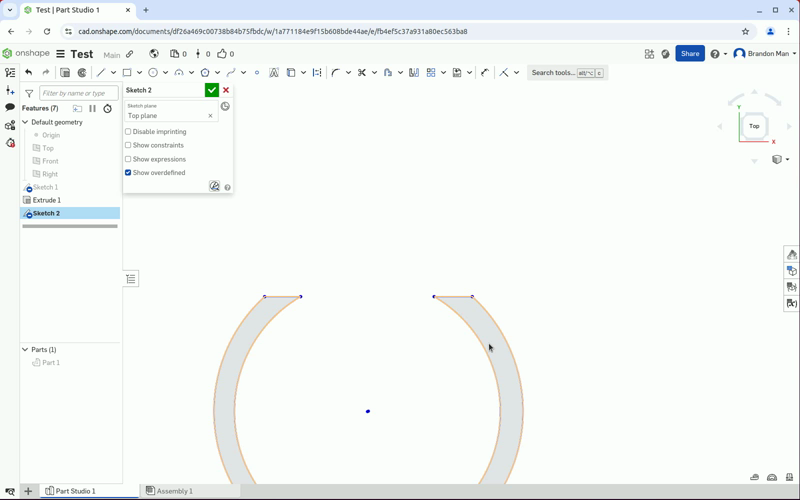
scroll(6)
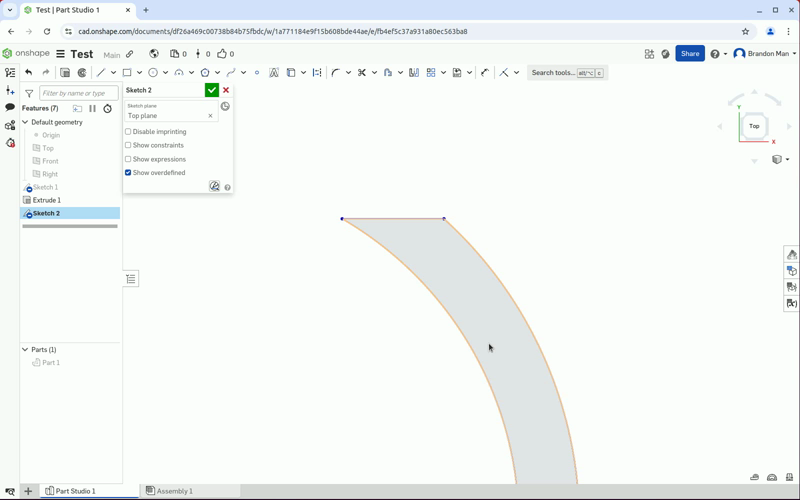
click(489, 343)
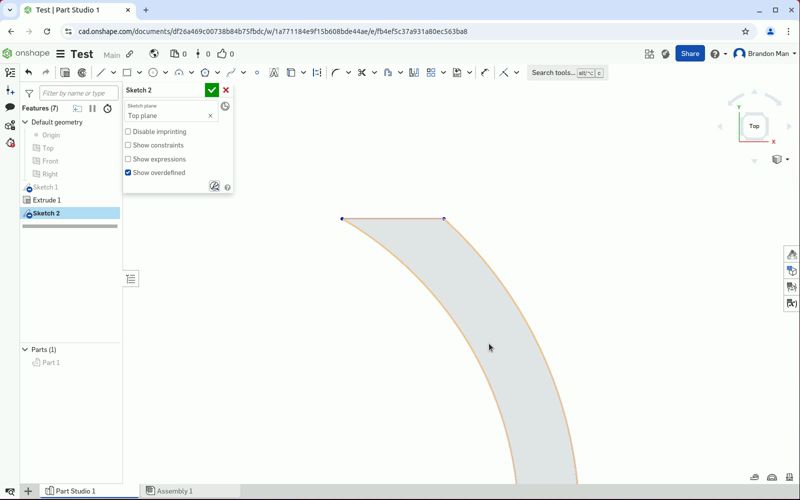
scroll(-6)
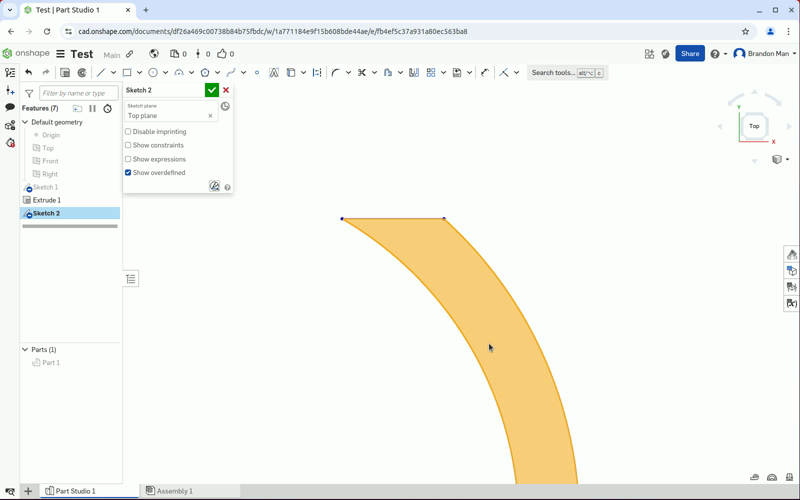
scroll(-6)
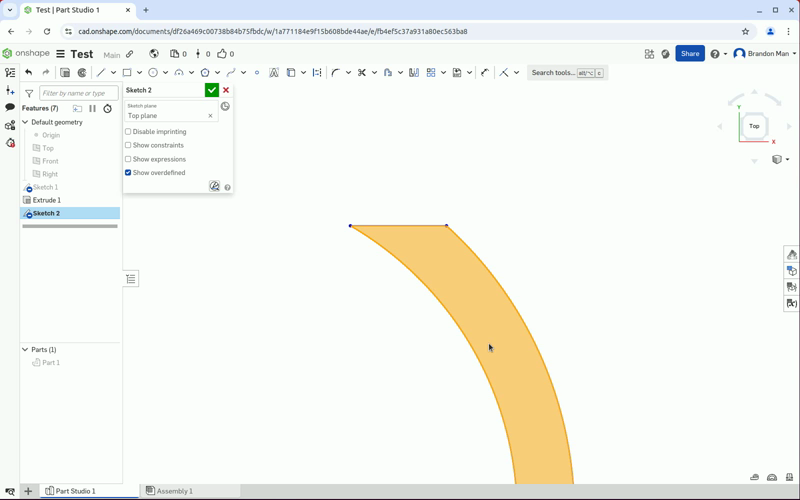
scroll(-6)
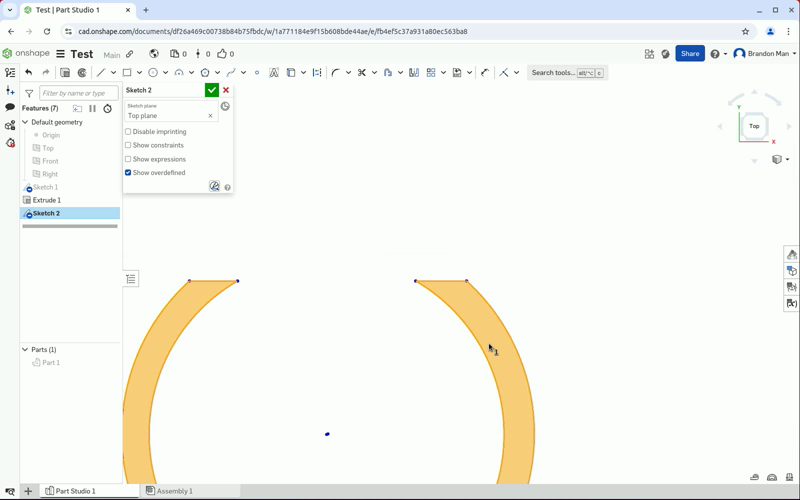
scroll(-6)
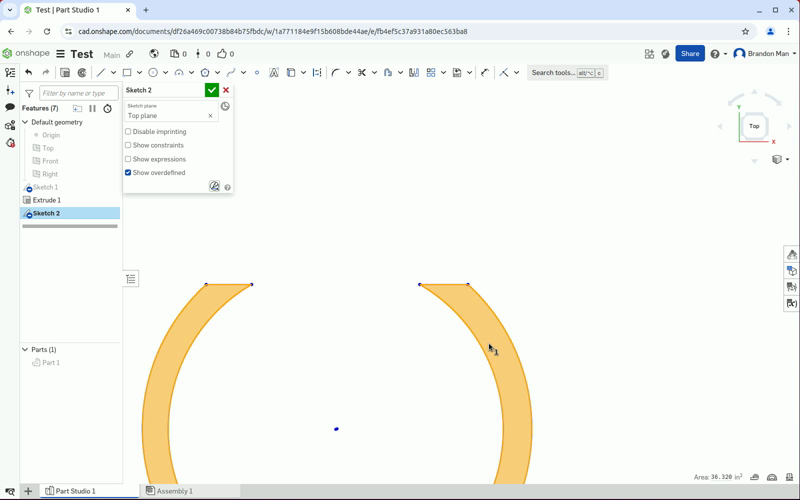
scroll(-6)
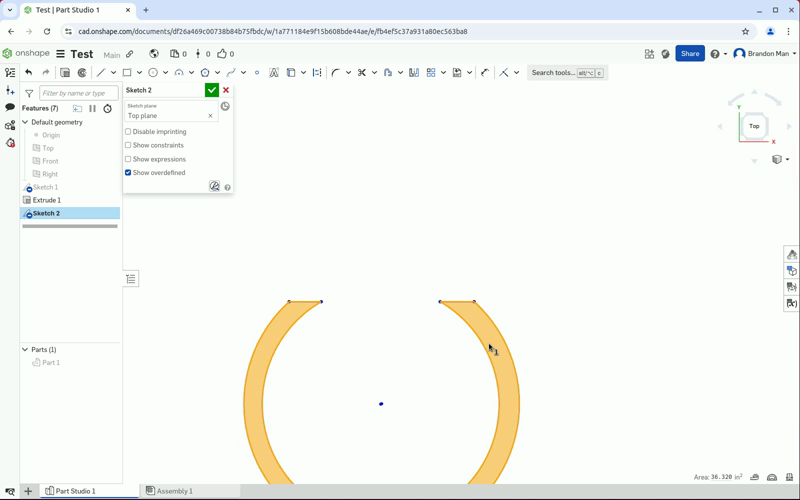
scroll(-6)
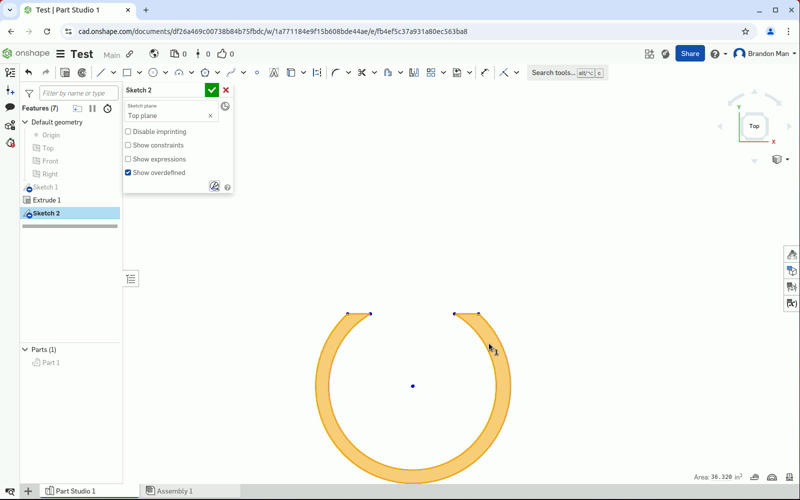
scroll(-6)
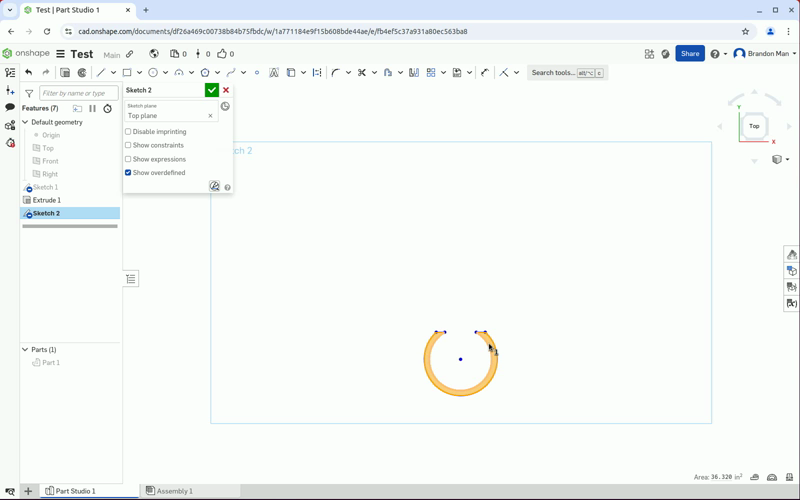
mouse_move(73, 352)
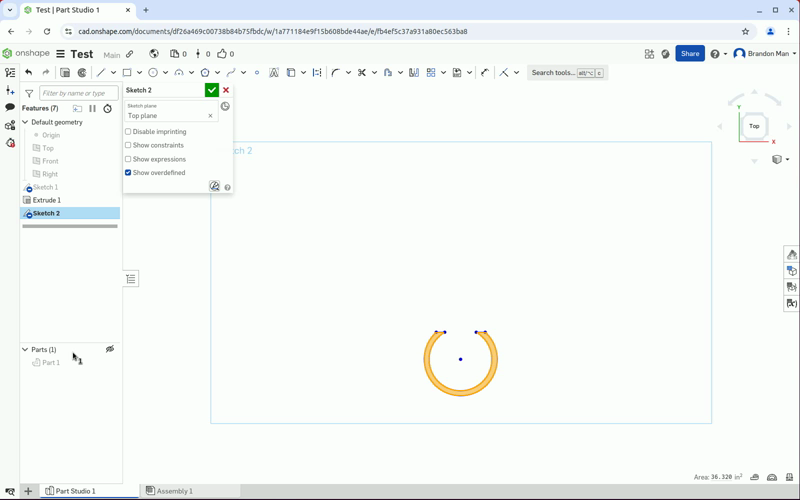
key(shift+y)
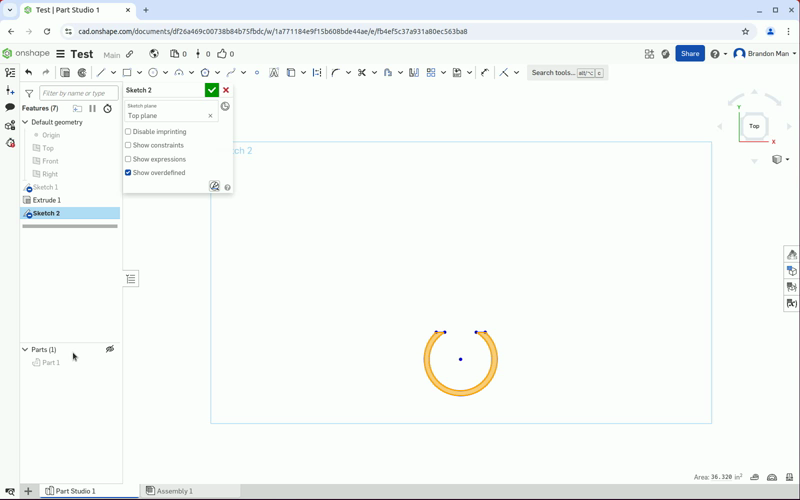
key(shift+e)
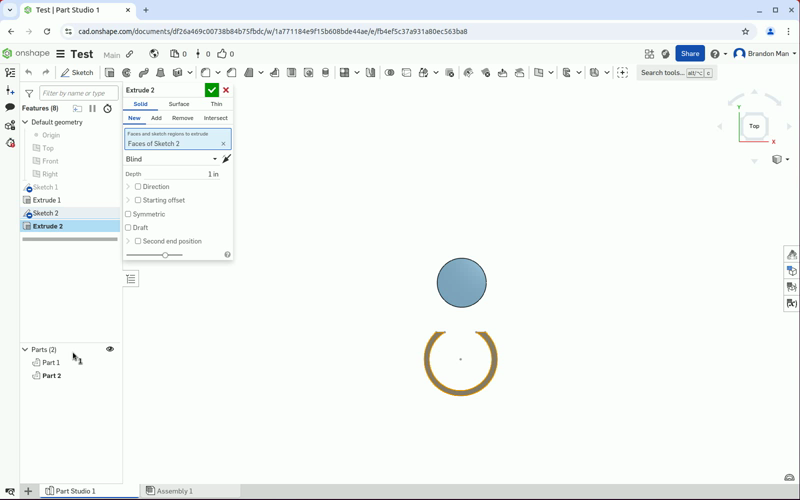
mouse_move(143, 106)
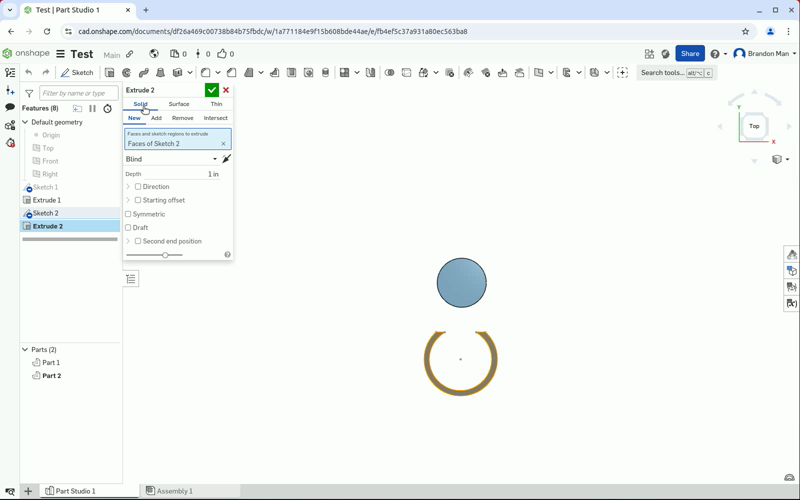
click(143, 106)
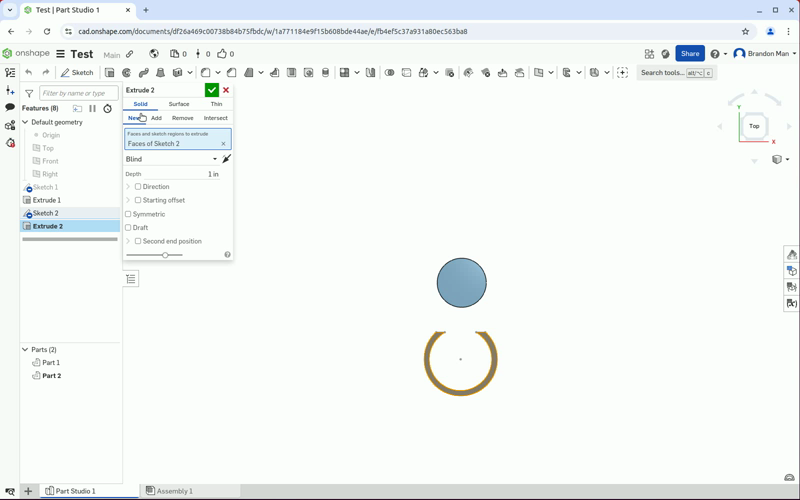
mouse_move(137, 120)
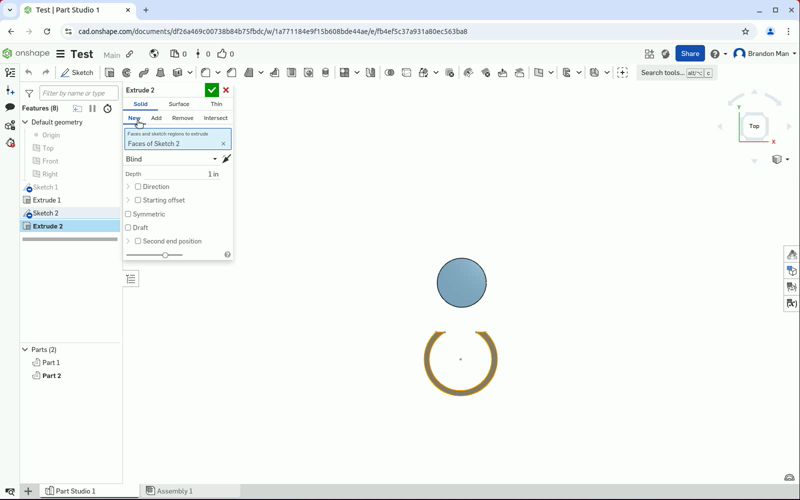
click(137, 120)
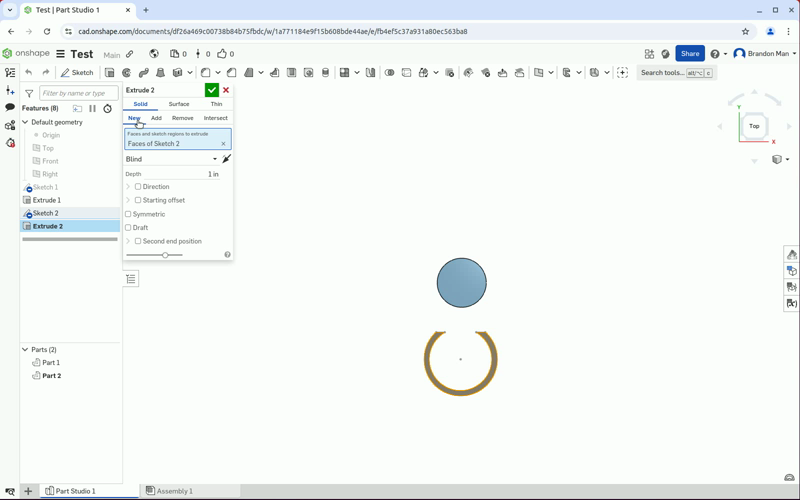
key(tab, 4)
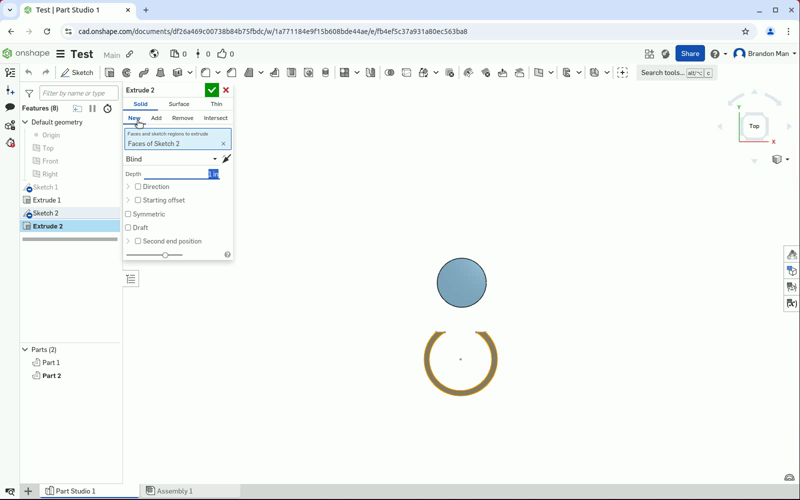
text(1.444)
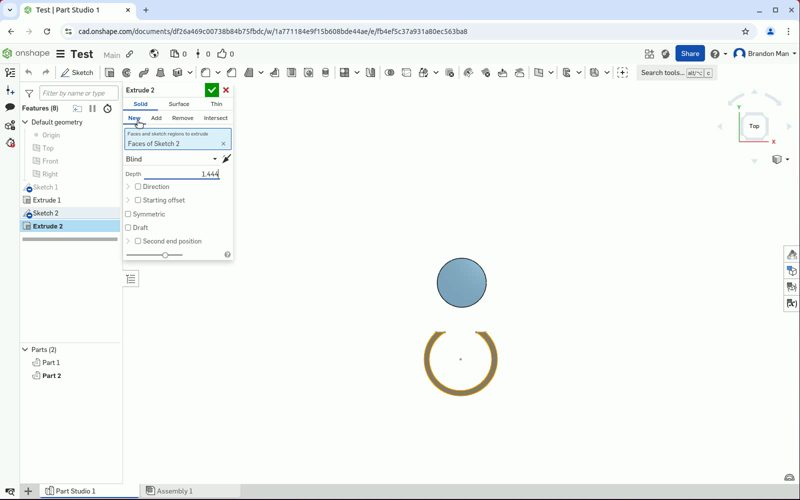
key(enter)
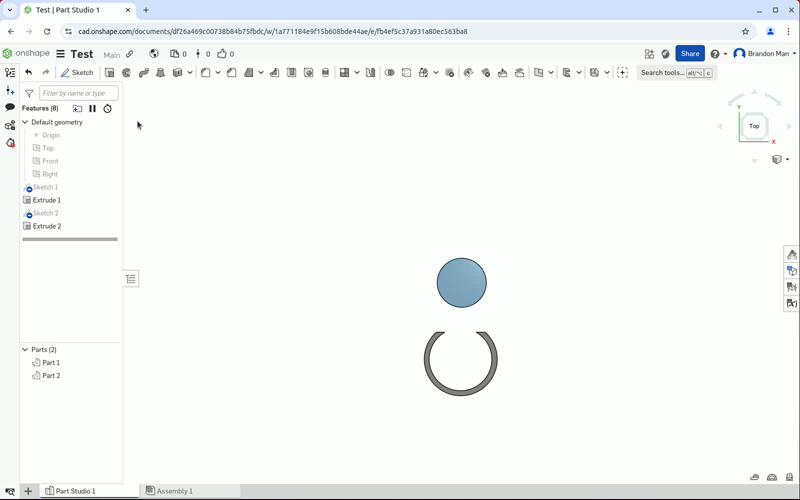
key(shift+h)
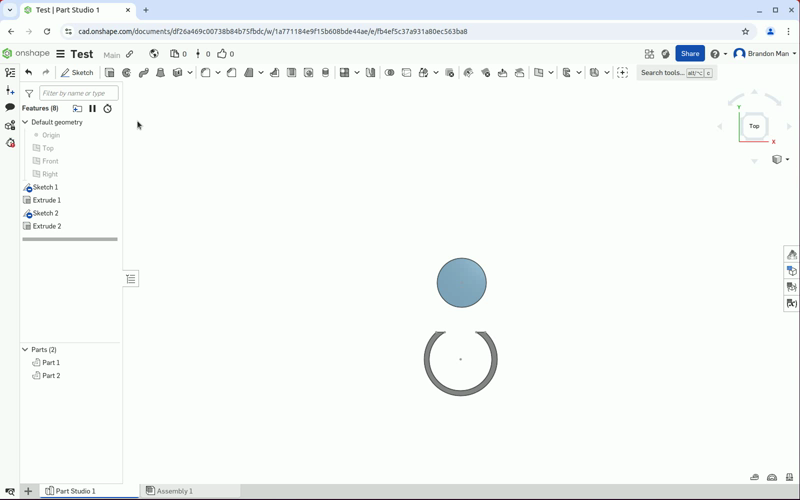
key(shift+h)
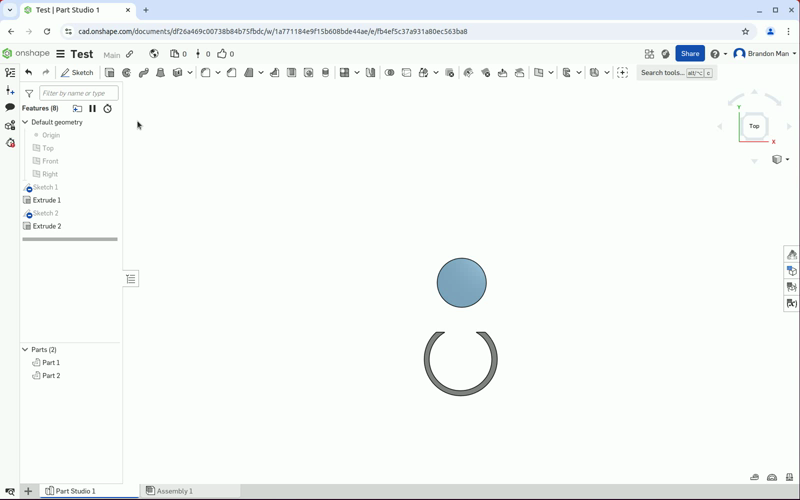
mouse_move(73, 189)
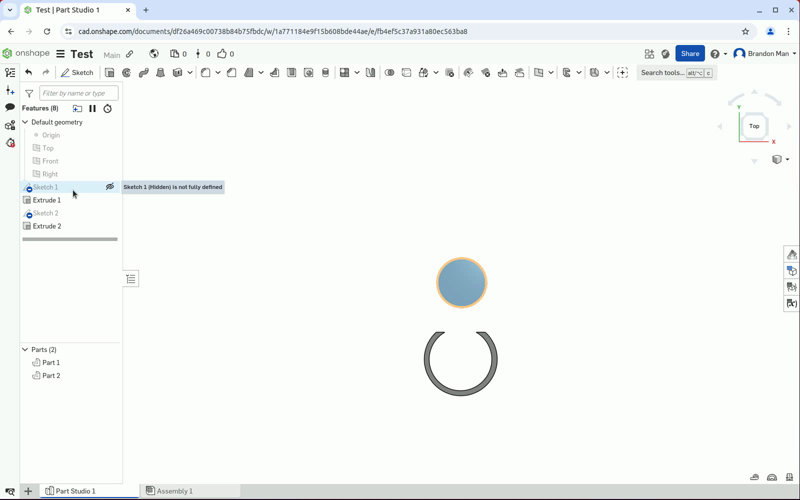
click(73, 189)
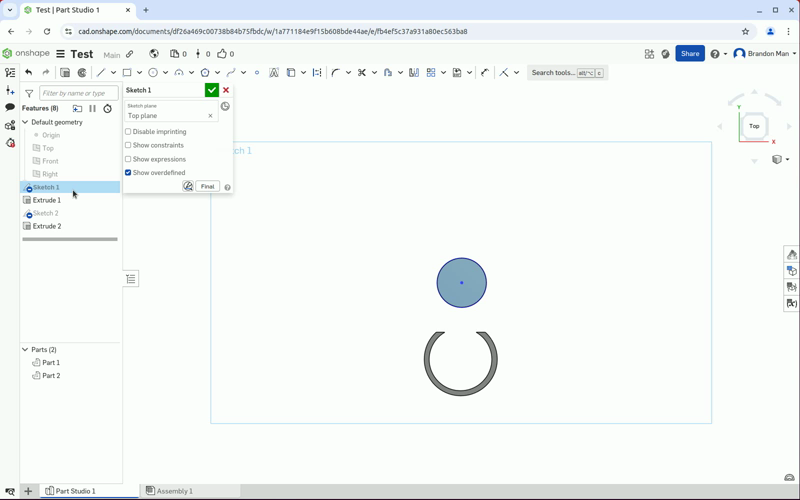
mouse_move(229, 92)
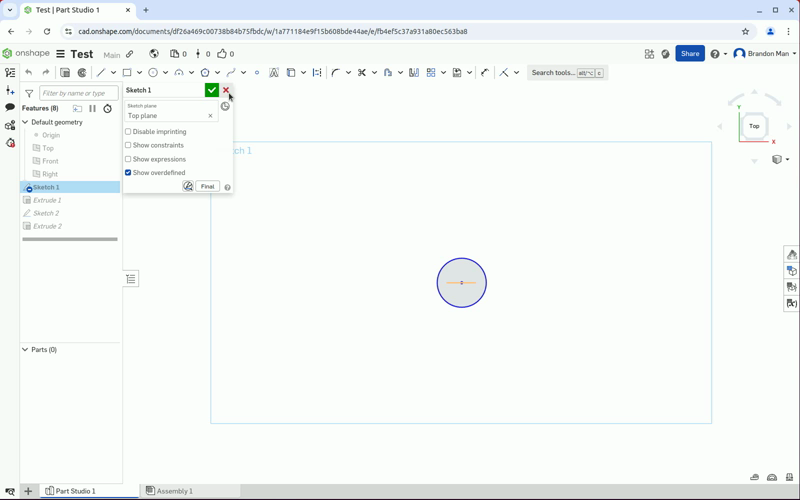
click(229, 92)
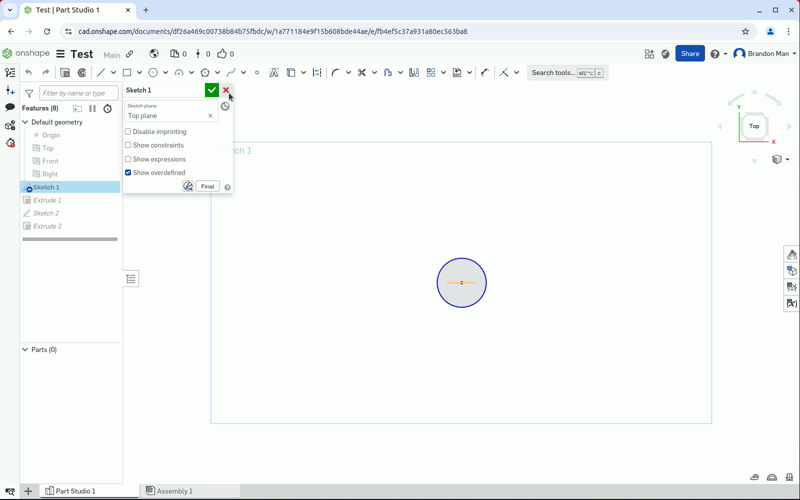
key(shift+s)
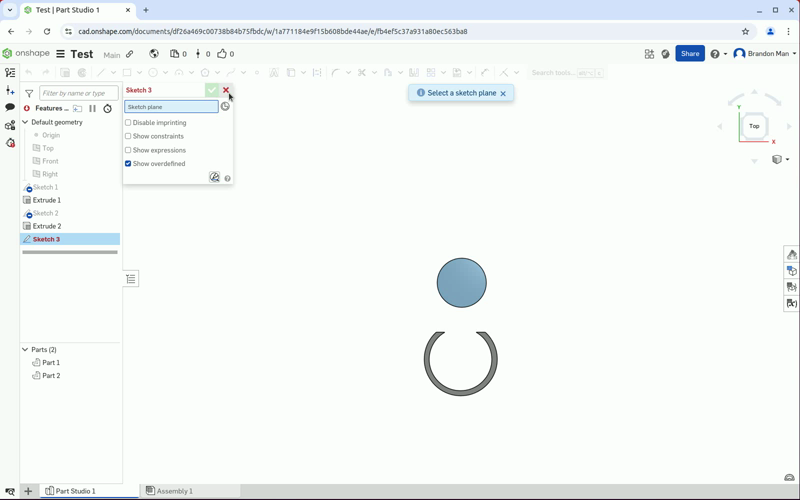
mouse_move(73, 150)
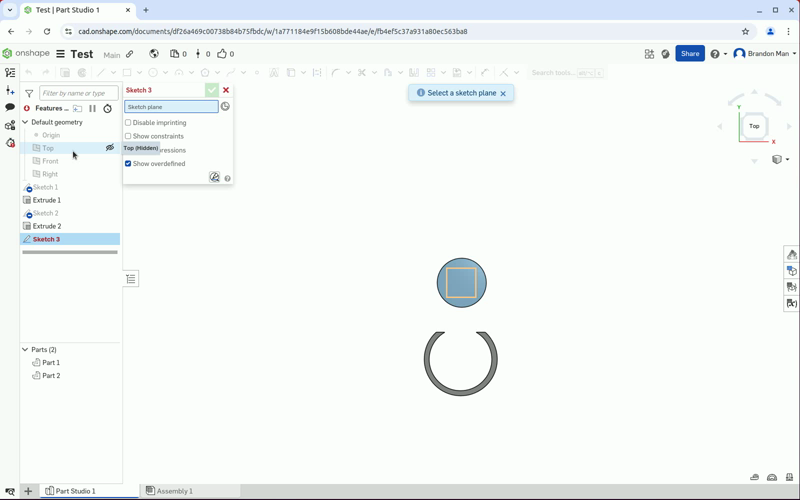
click(73, 150)
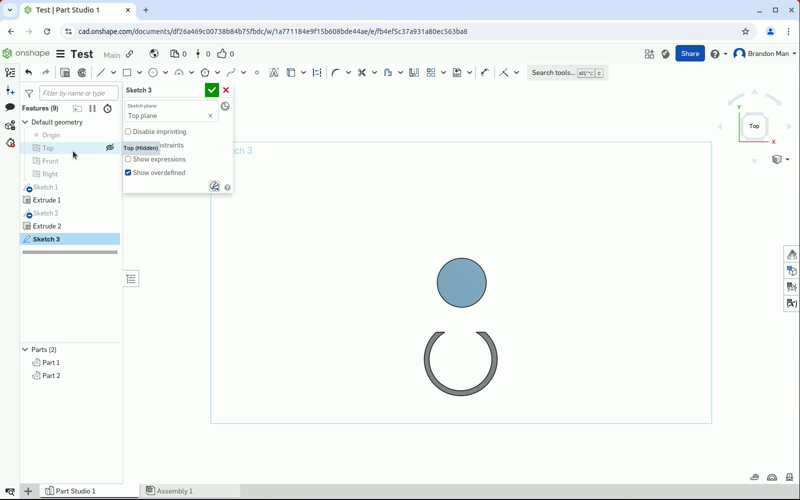
mouse_move(73, 352)
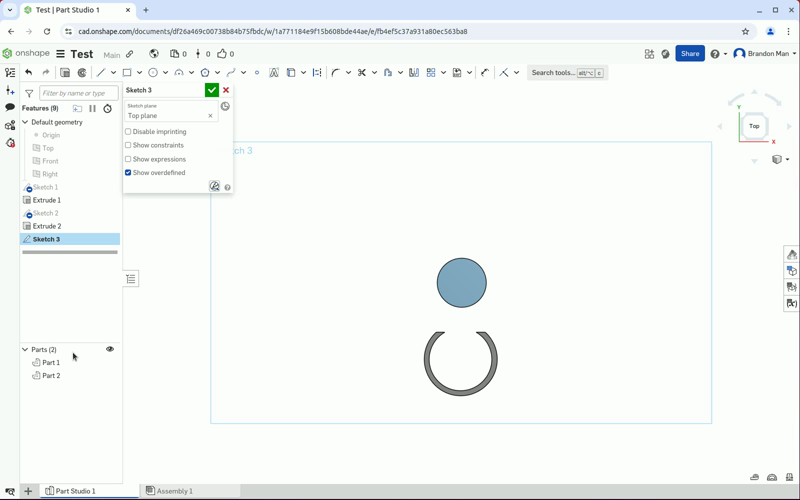
key(y)
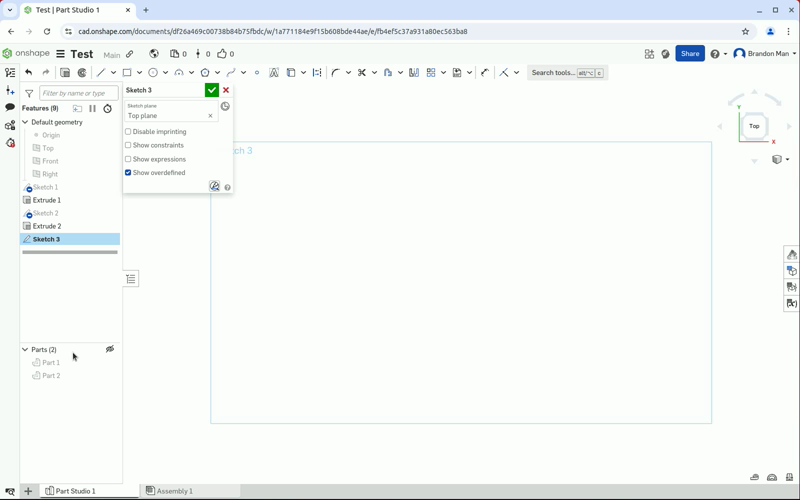
key(c)
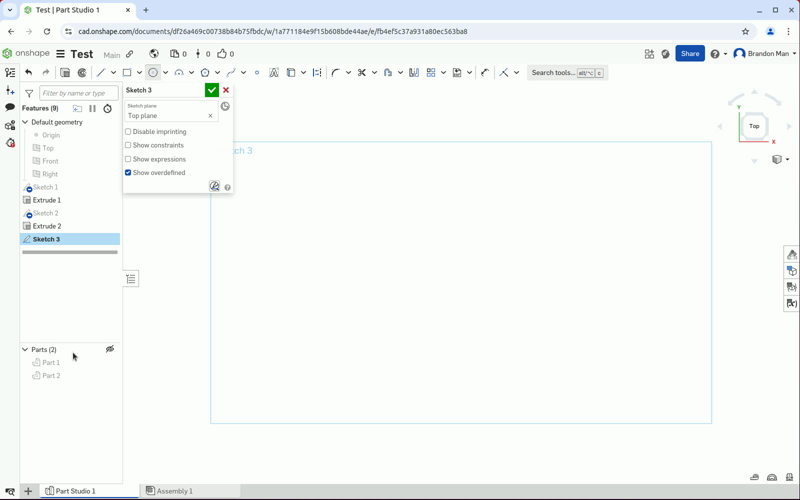
key_down(shift)
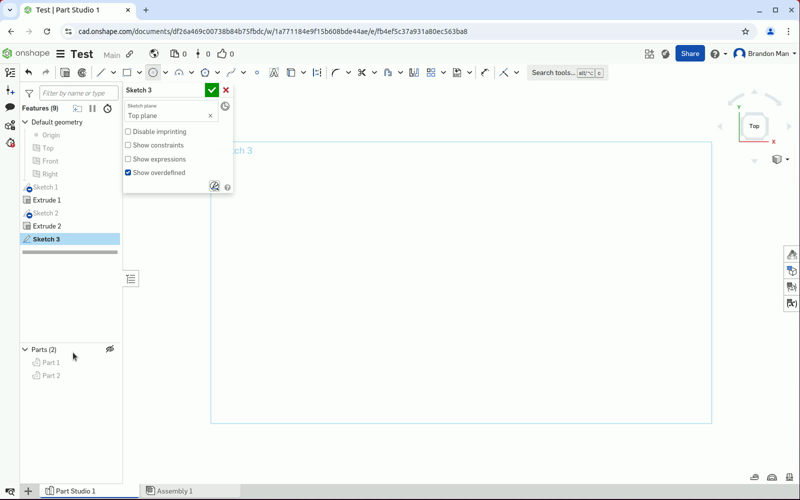
mouse_move(461, 359)
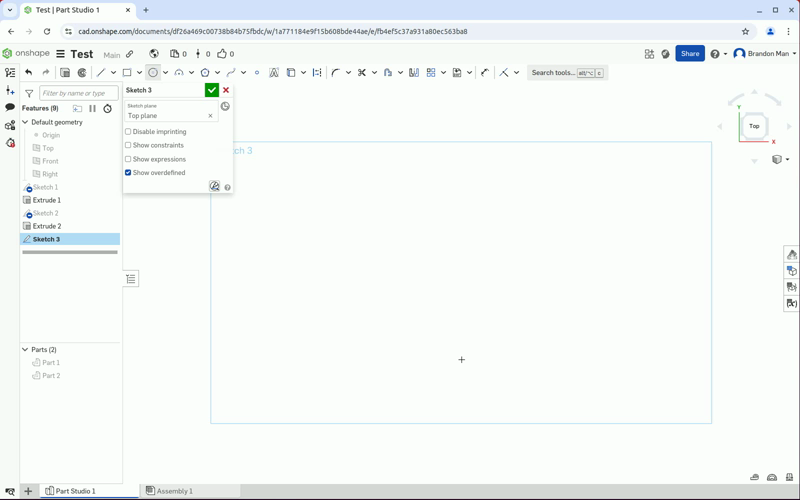
click(461, 359)
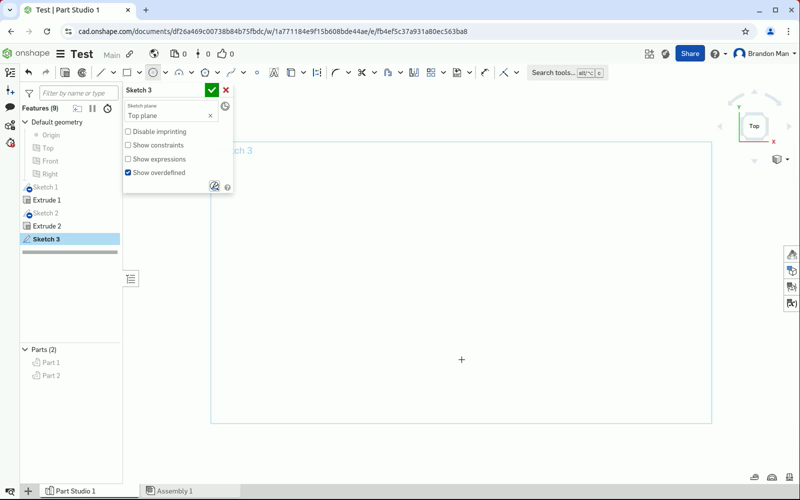
key_up(shift)
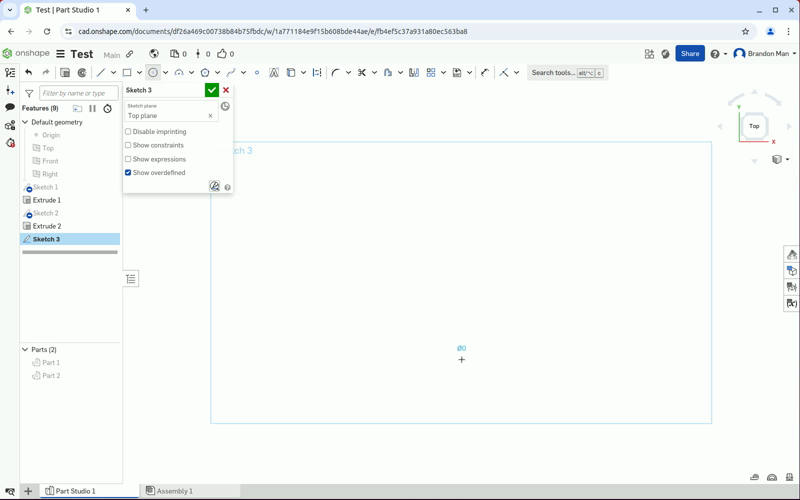
mouse_move(486, 359)
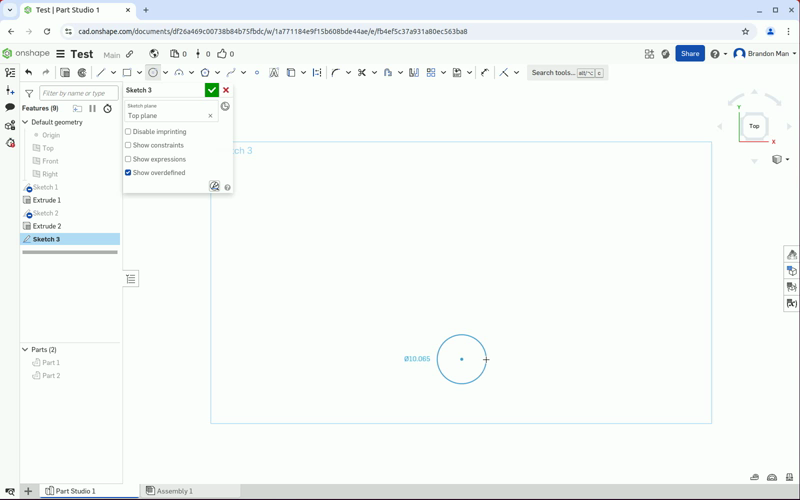
click(486, 359)
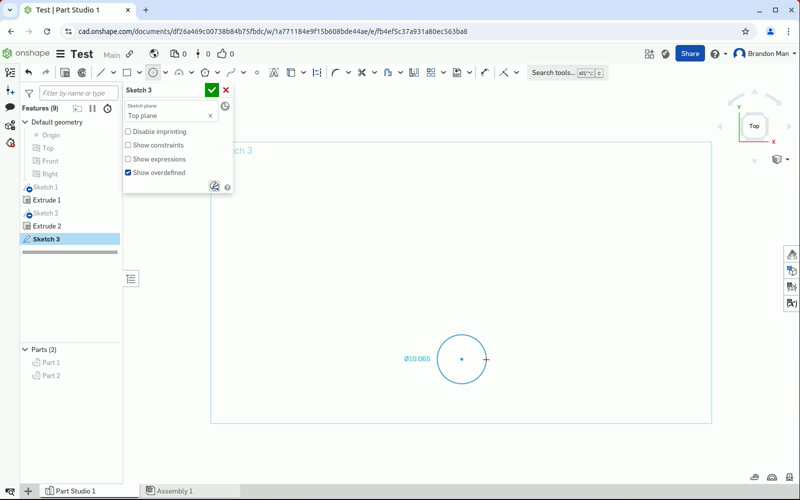
key(esc)
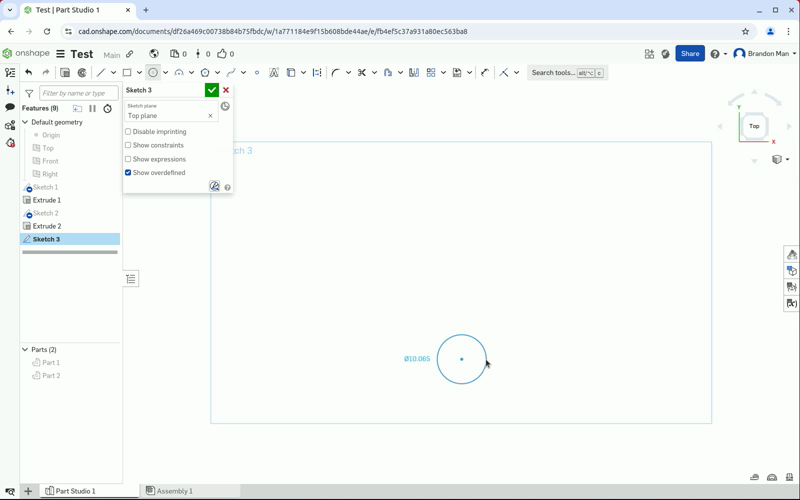
mouse_move(462, 372)
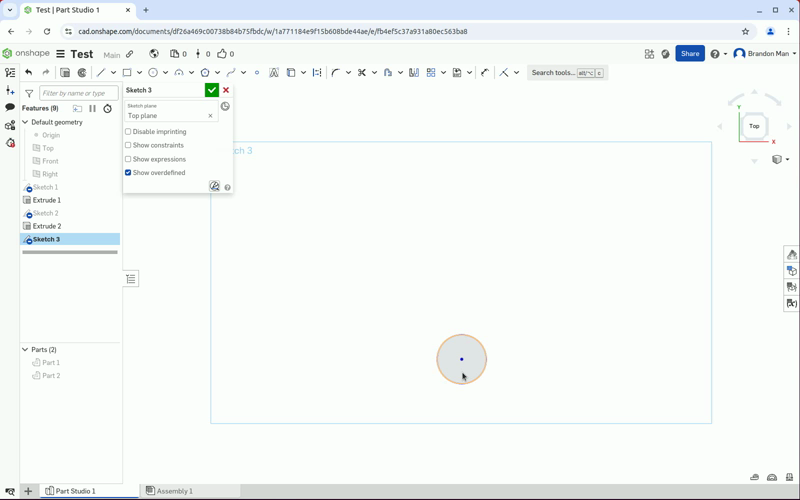
click(462, 372)
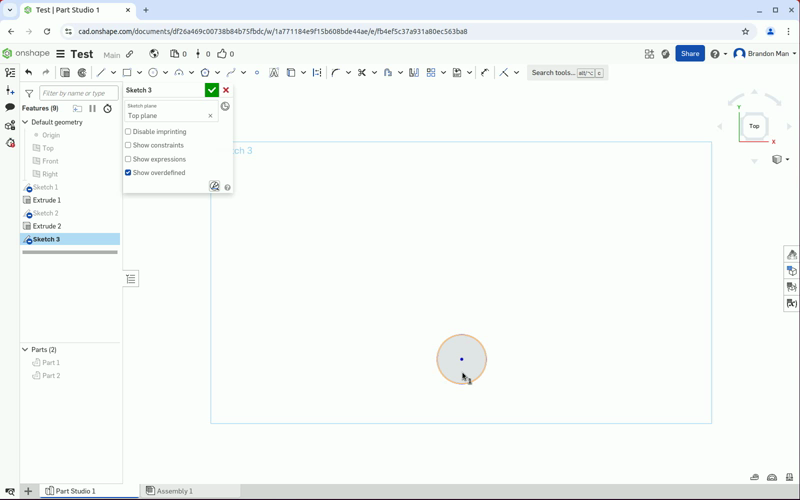
mouse_move(73, 352)
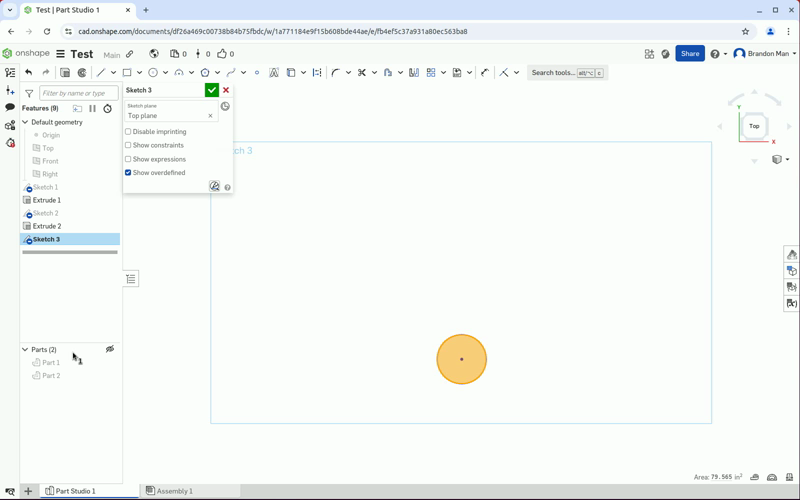
key(shift+y)
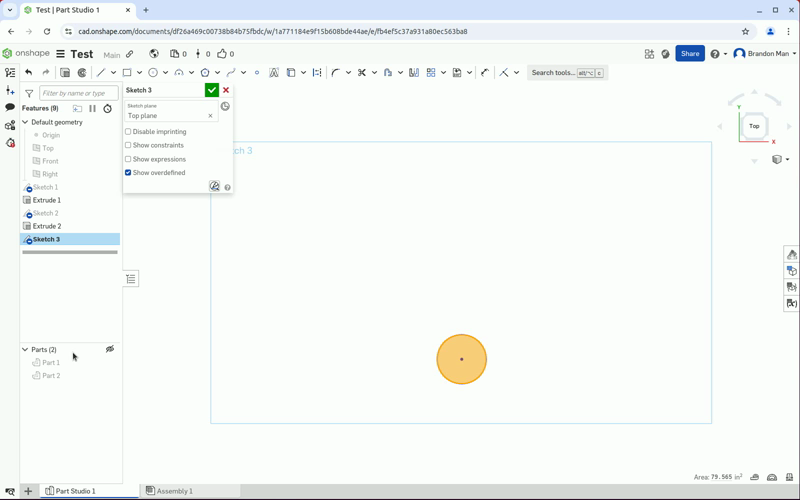
key(shift+e)
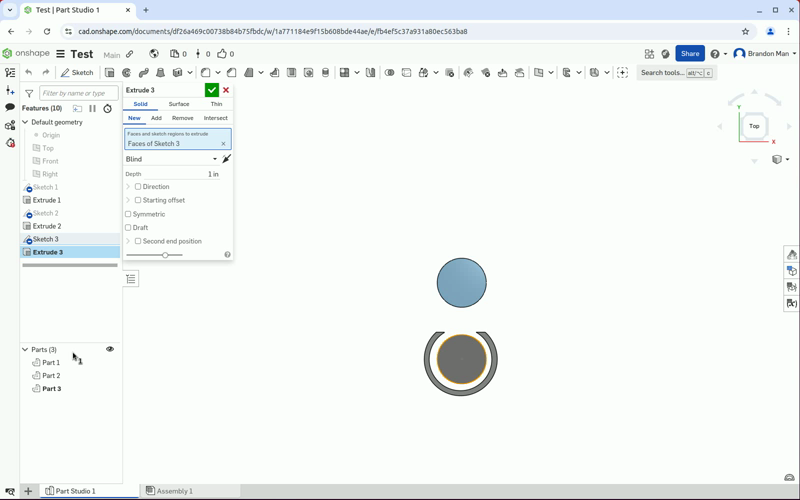
mouse_move(143, 106)
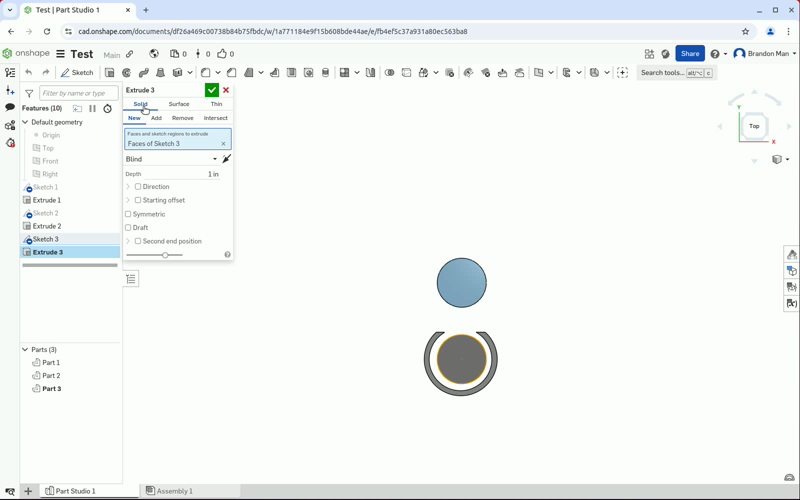
click(143, 106)
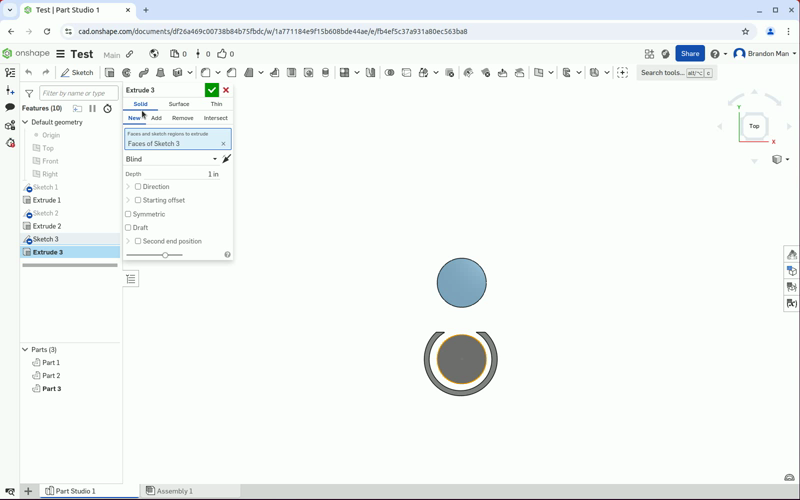
mouse_move(137, 120)
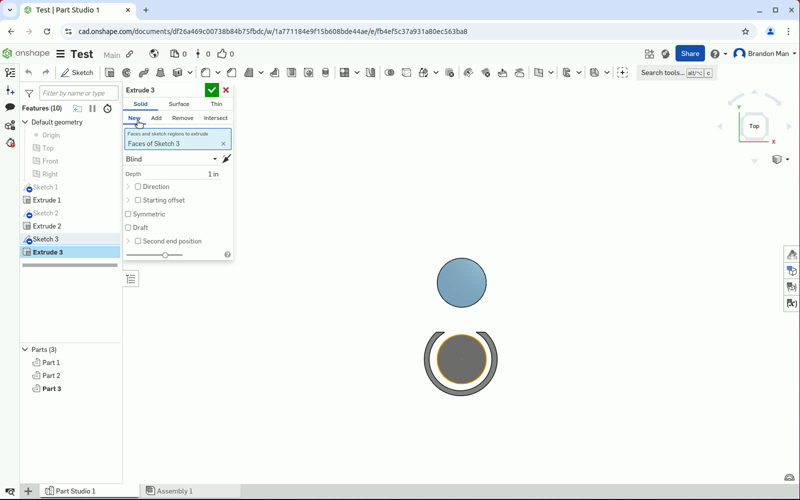
click(137, 120)
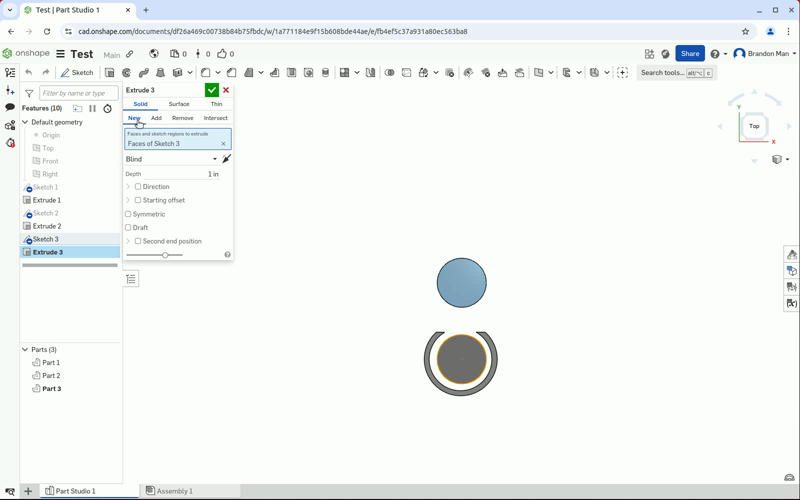
key(tab, 4)
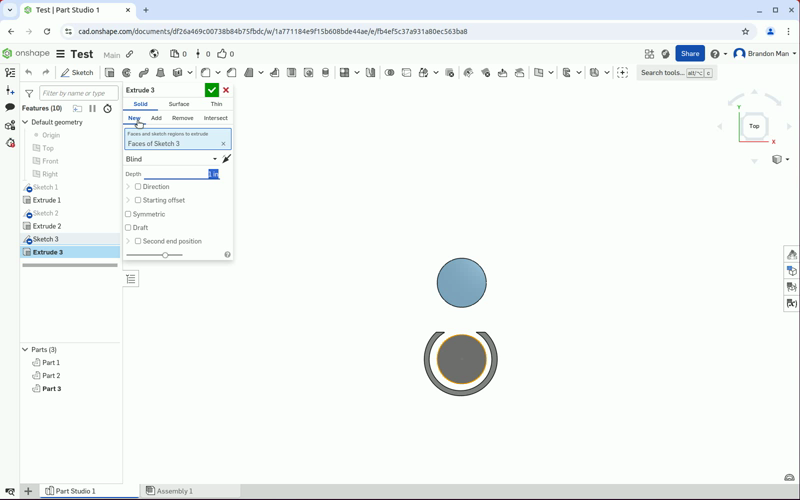
text(1.444)
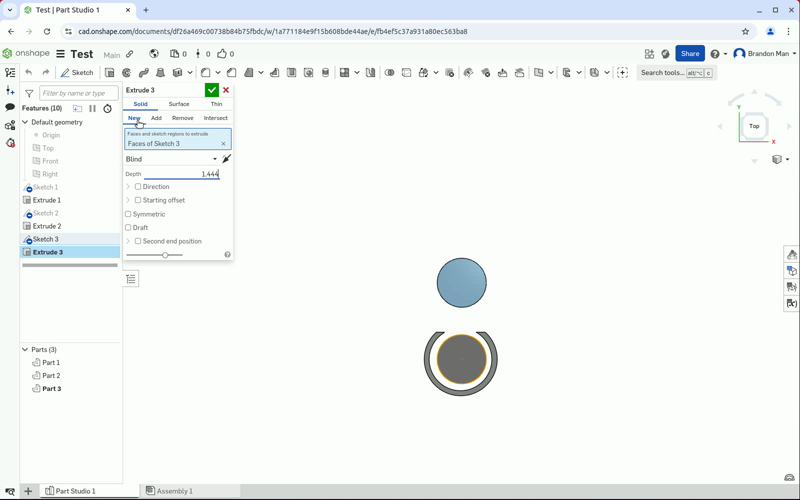
key(enter)
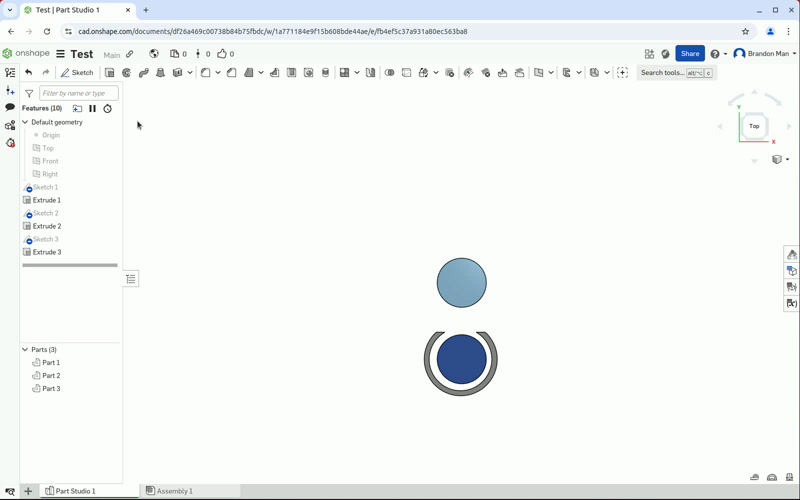
key(shift+h)
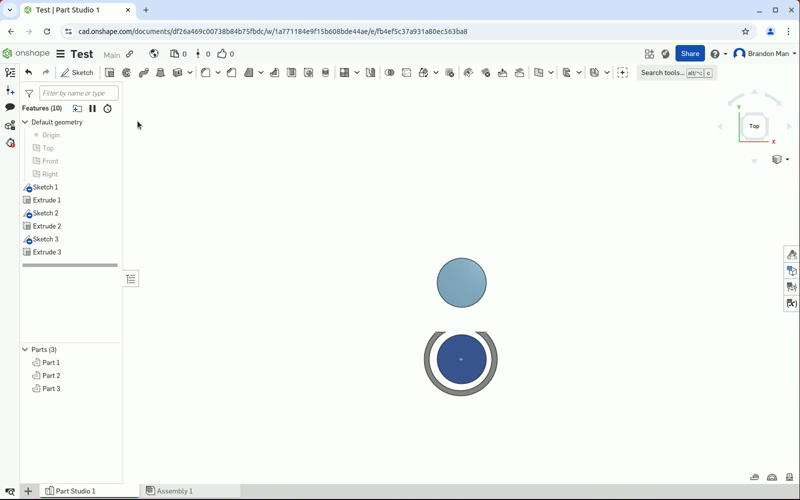
key(shift+h)
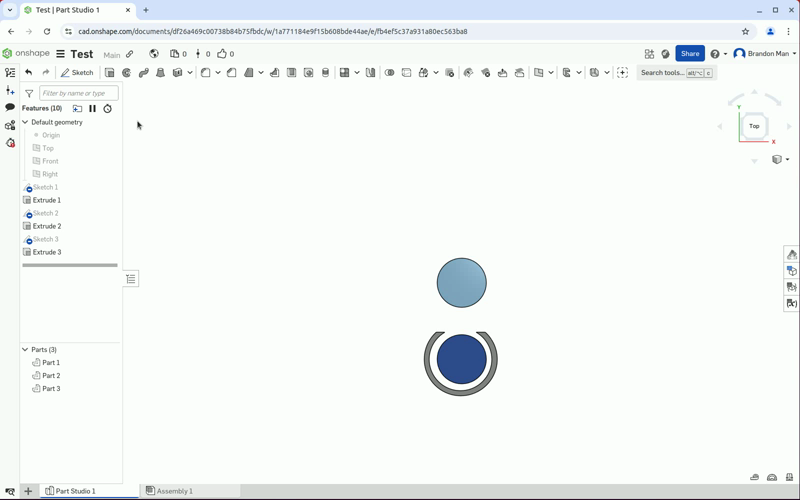
mouse_move(73, 189)
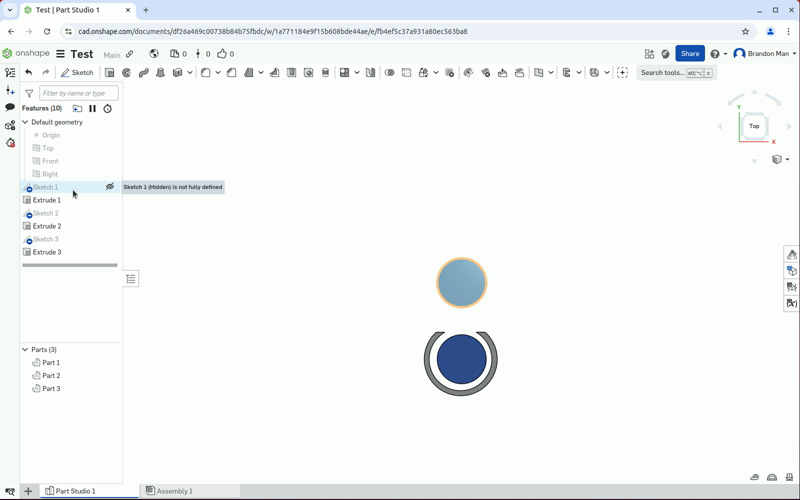
click(73, 189)
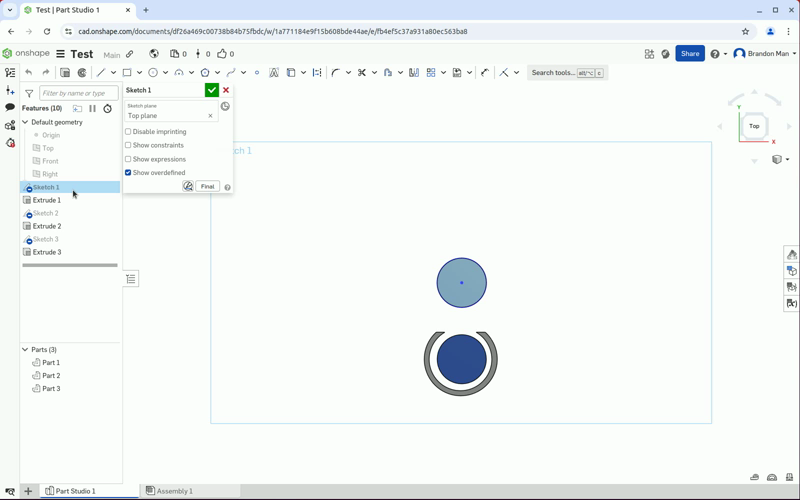
mouse_move(229, 92)
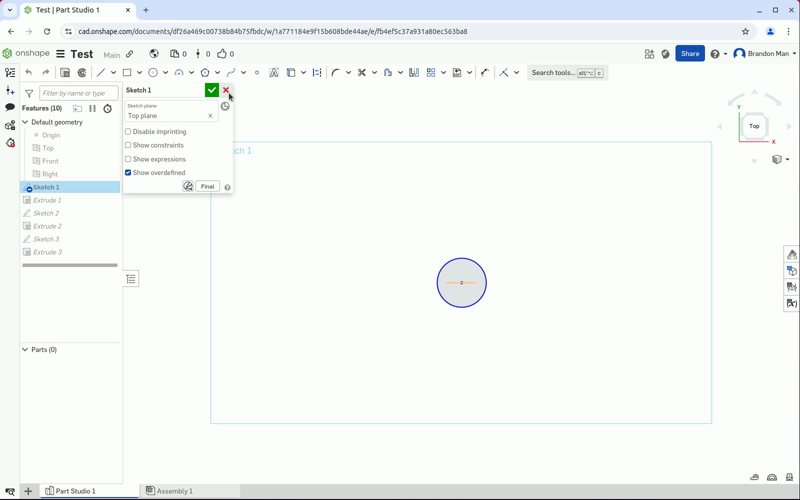
click(229, 92)
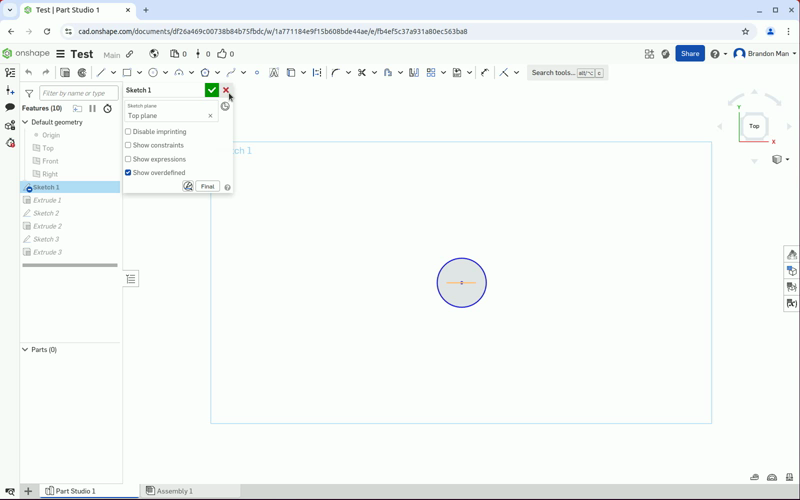
key(shift+s)
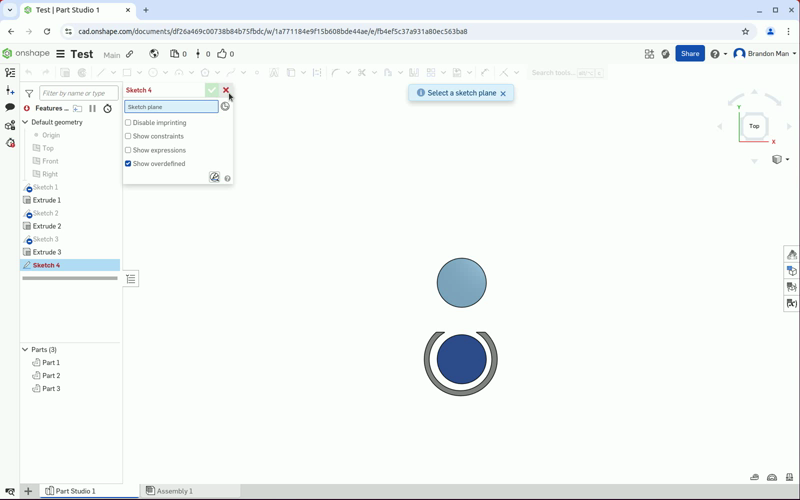
mouse_move(73, 150)
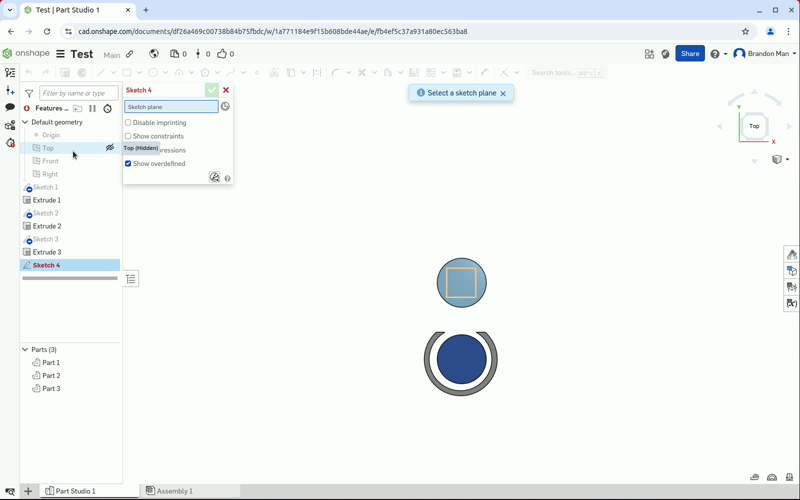
click(73, 150)
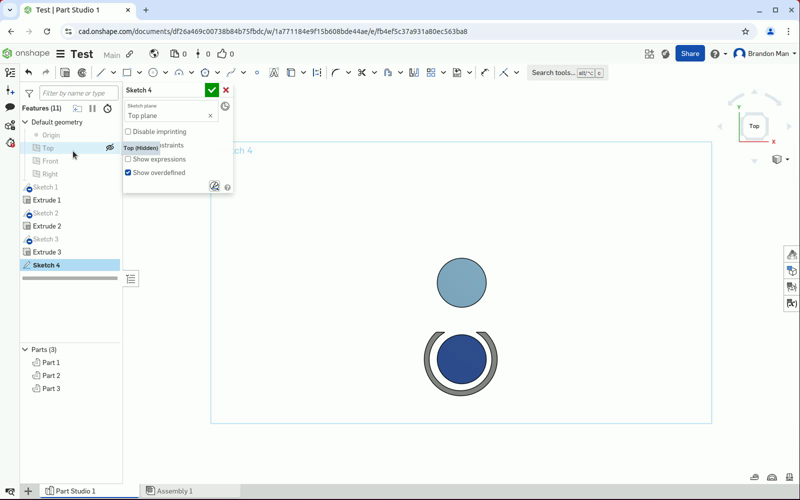
mouse_move(73, 352)
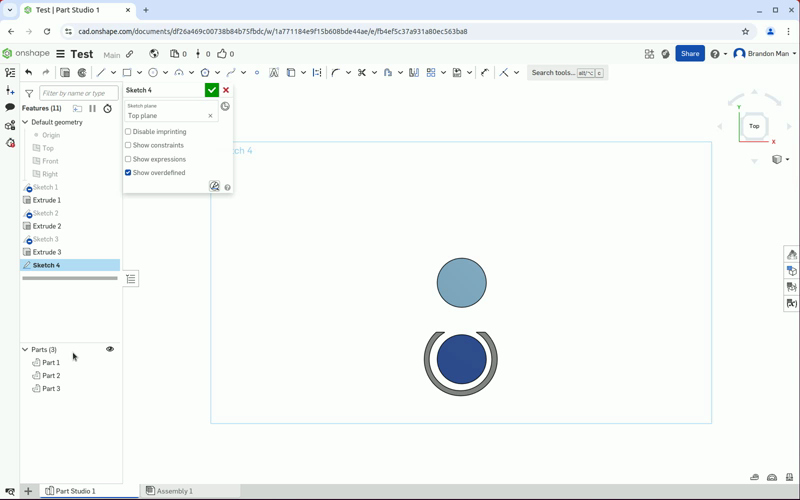
key(y)
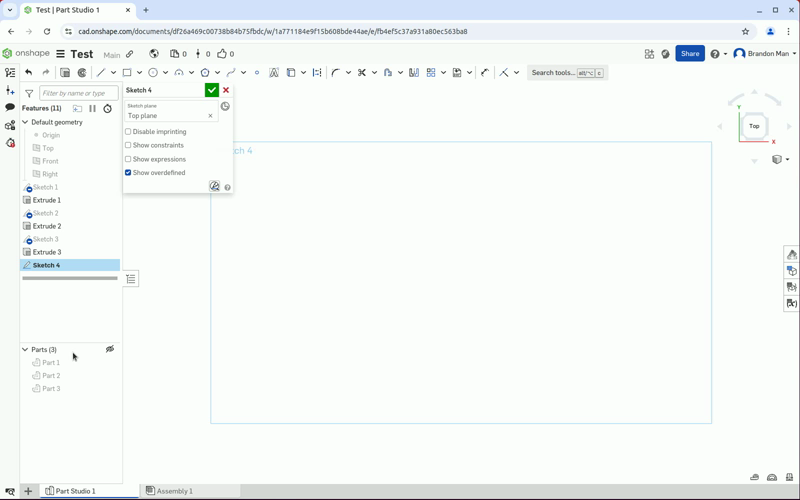
key(c)
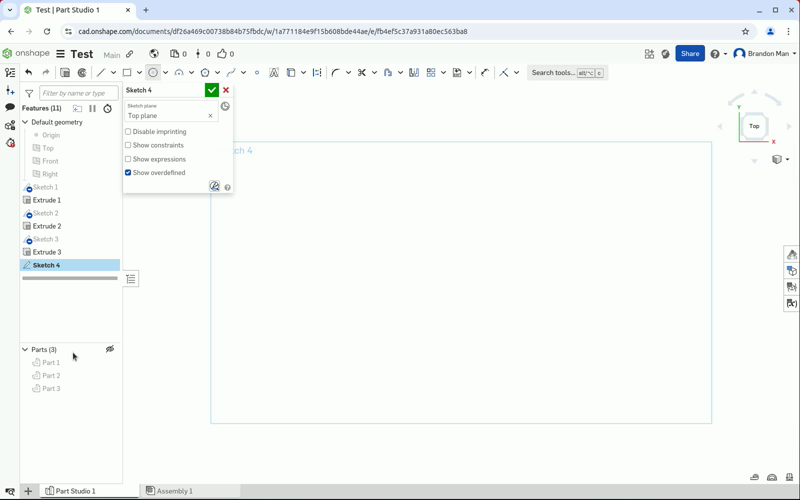
key_down(shift)
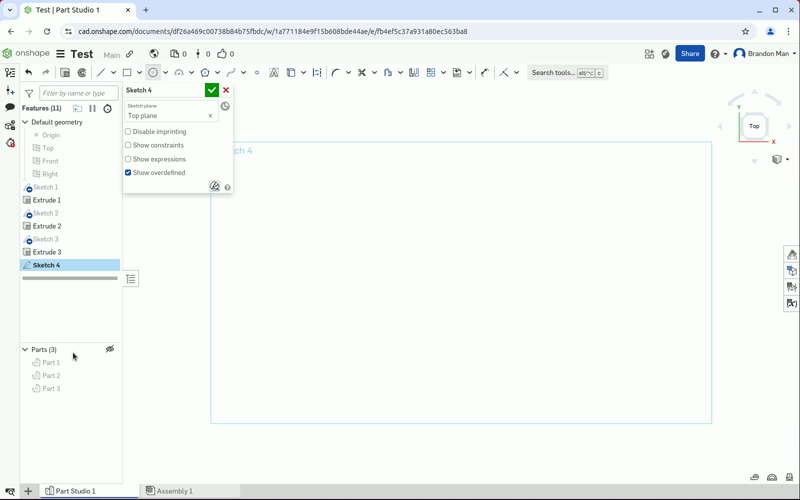
mouse_move(461, 212)
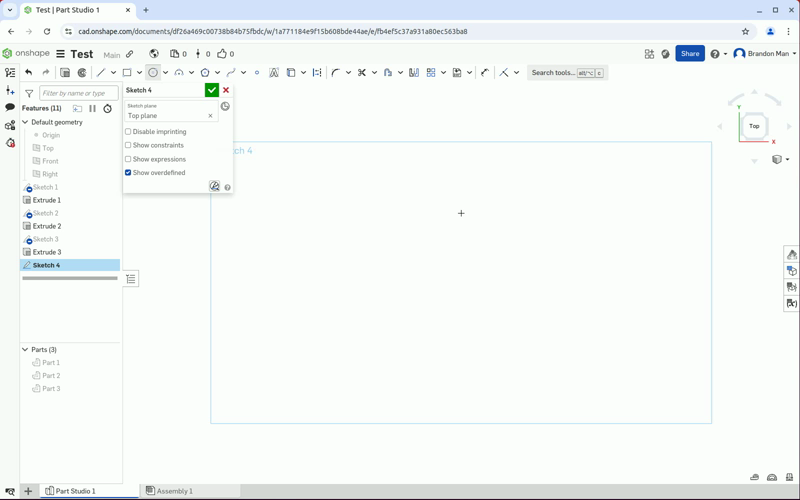
click(461, 212)
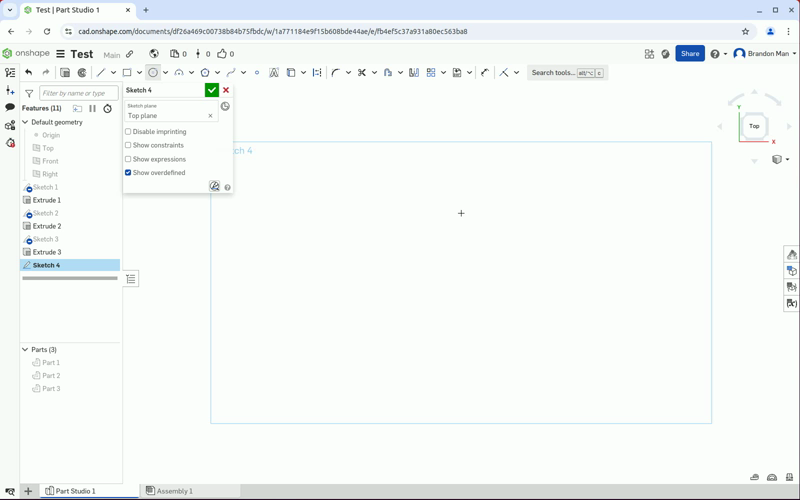
key_up(shift)
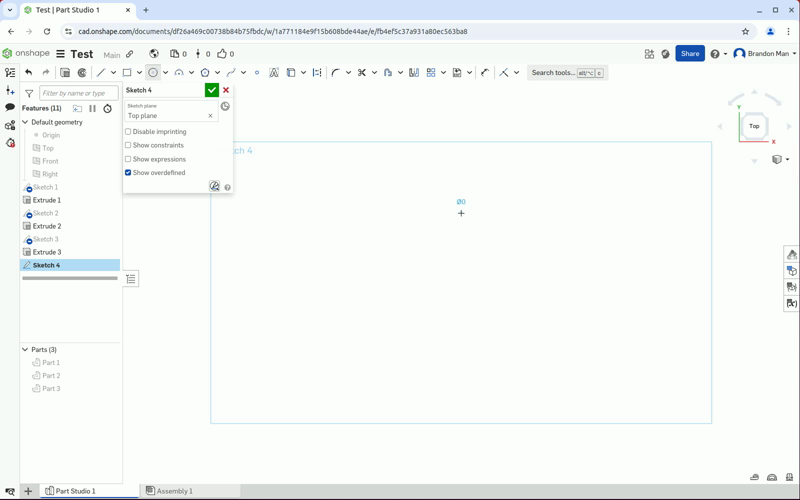
mouse_move(499, 212)
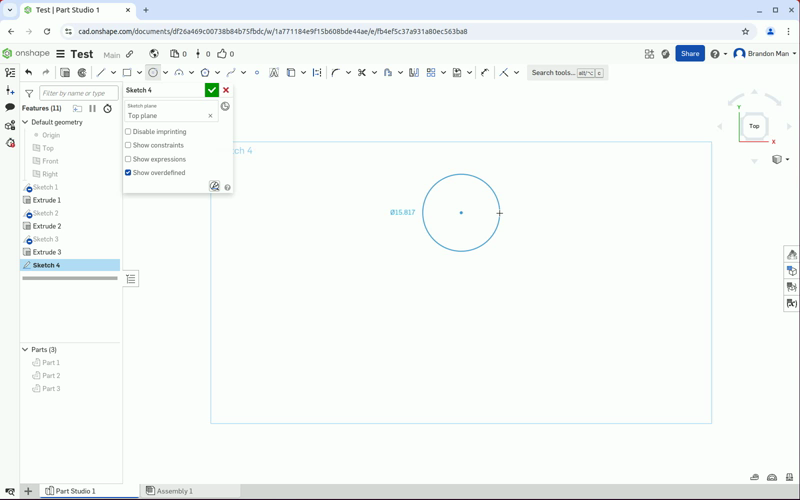
click(499, 212)
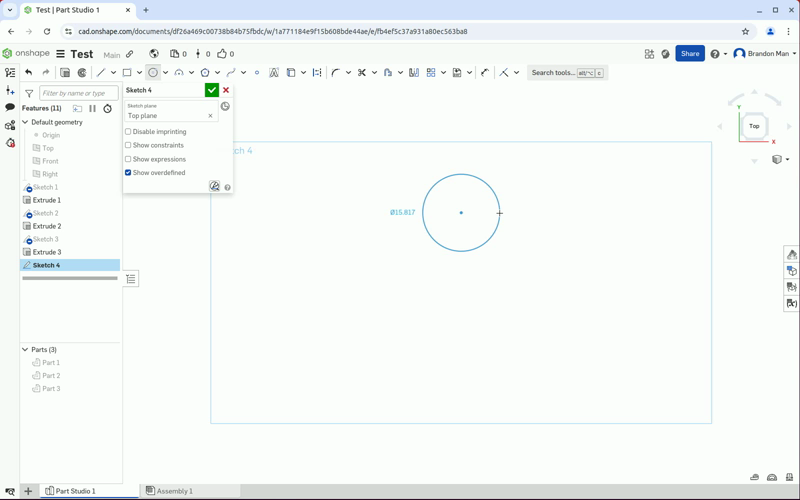
key(esc)
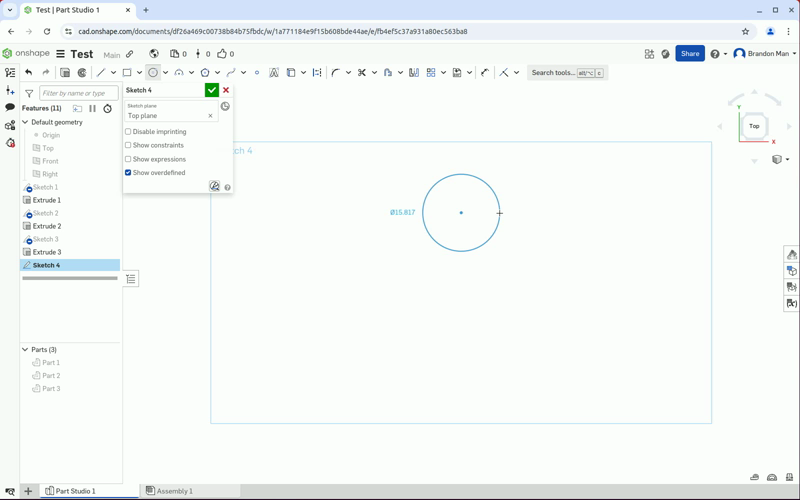
key(c)
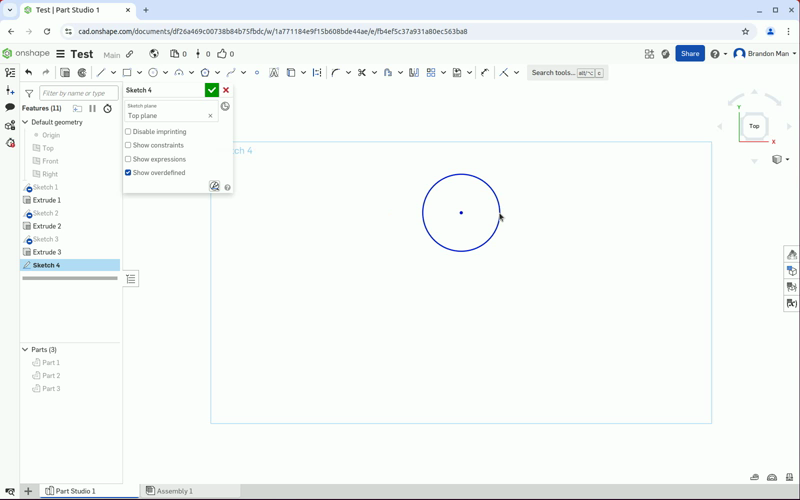
key_down(shift)
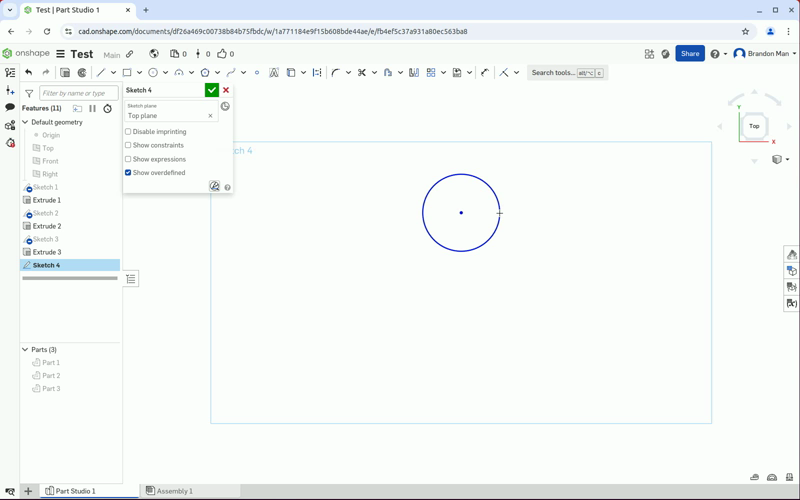
mouse_move(461, 212)
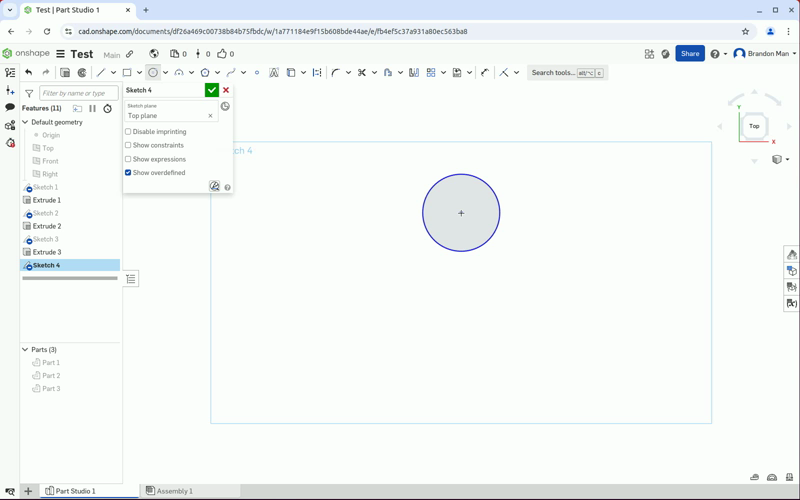
click(461, 212)
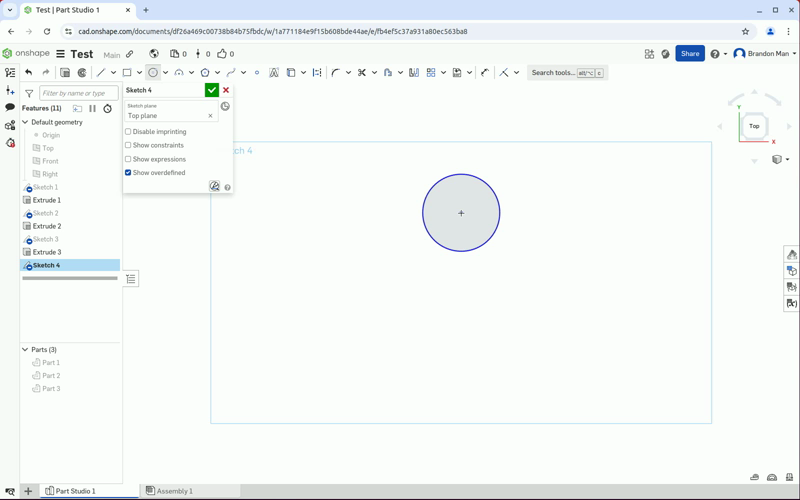
key_up(shift)
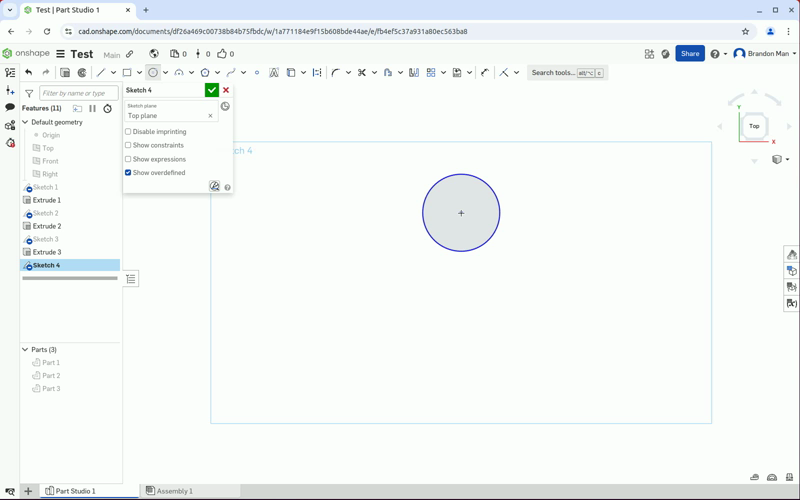
mouse_move(485, 212)
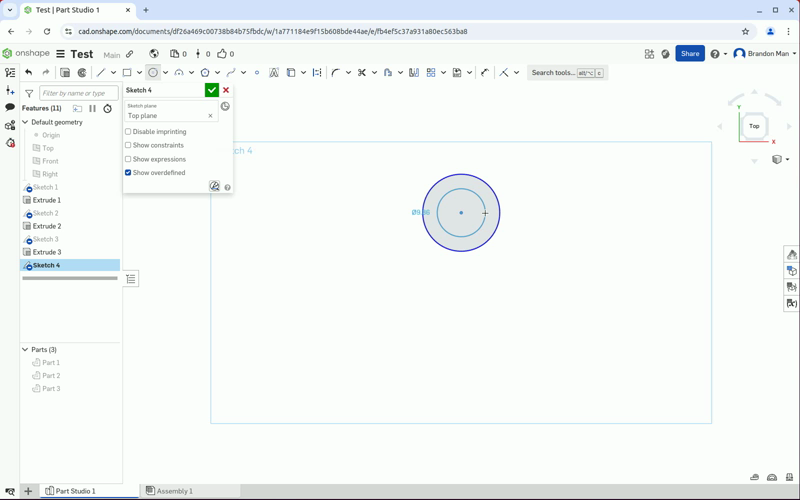
click(485, 212)
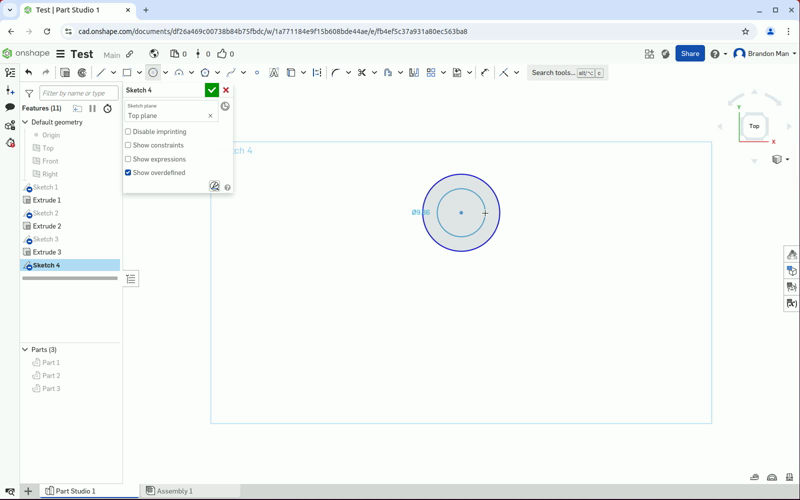
key(esc)
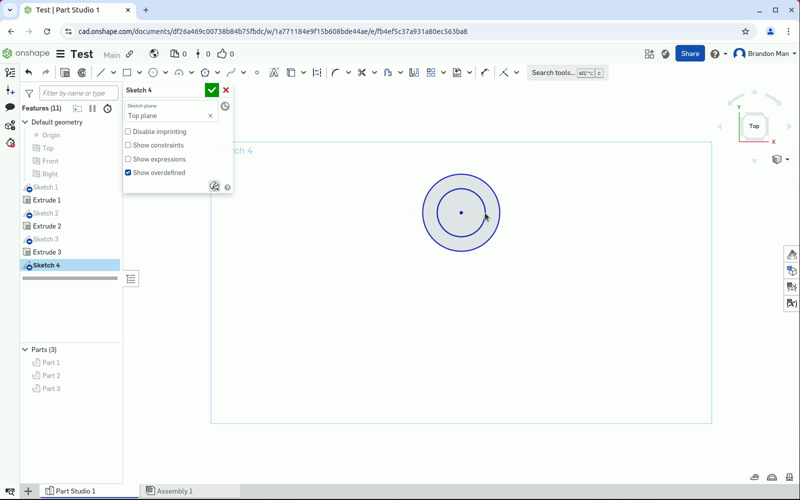
mouse_move(433, 196)
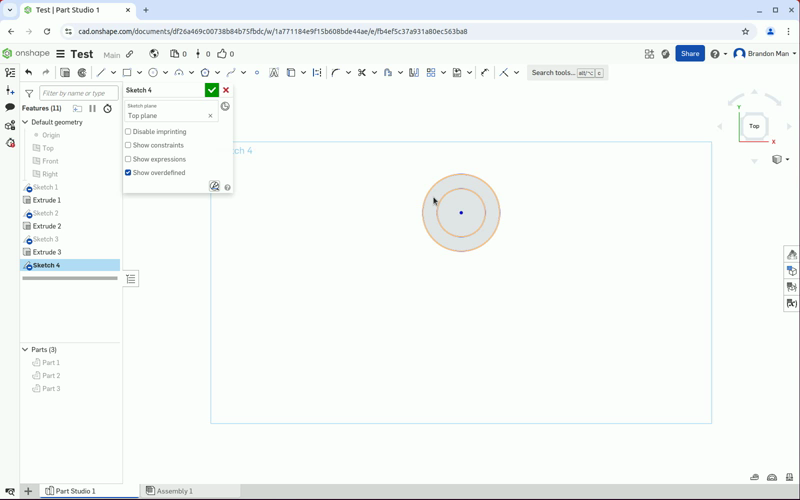
click(433, 196)
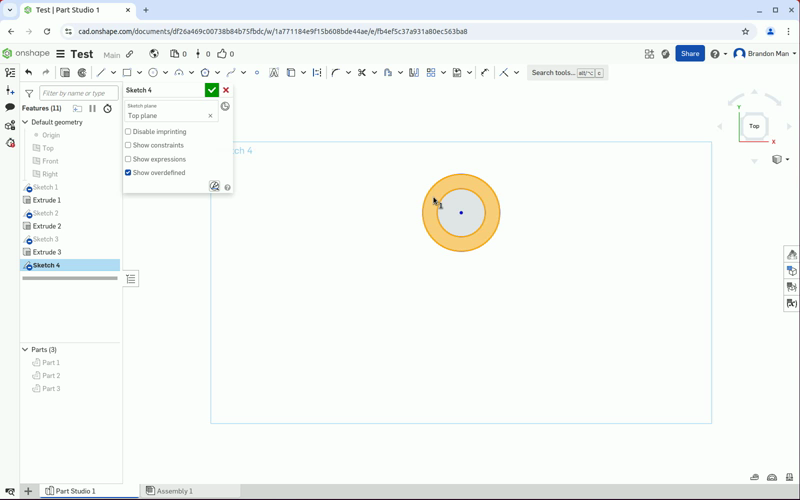
mouse_move(73, 352)
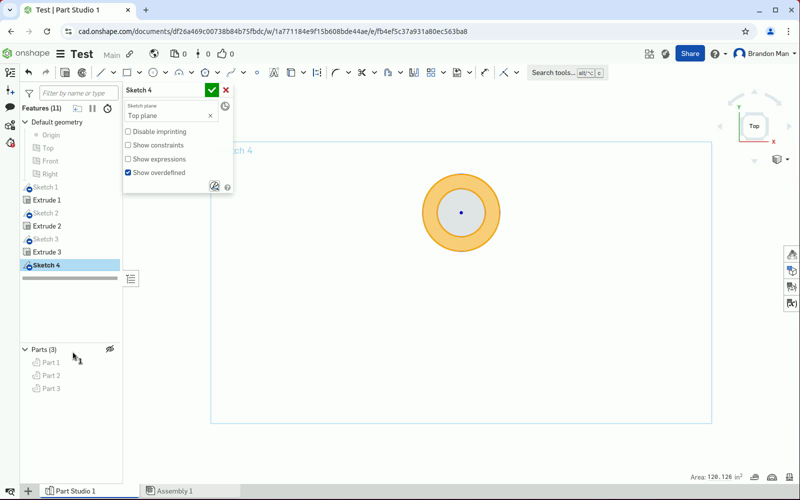
key(shift+y)
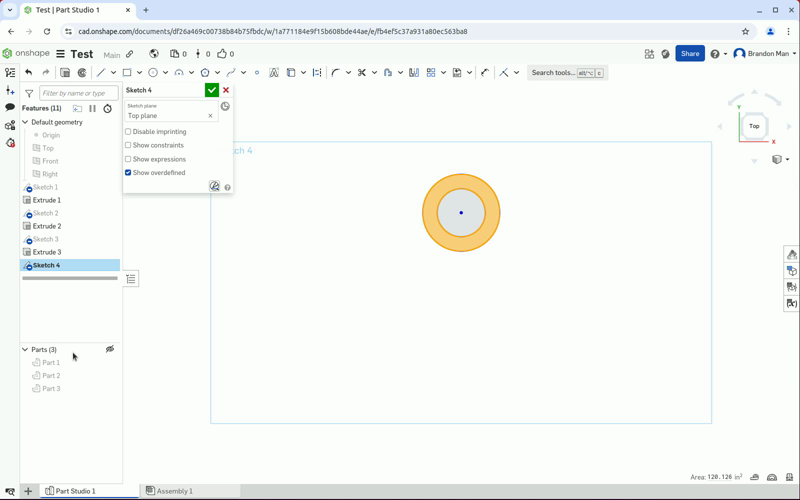
key(shift+e)
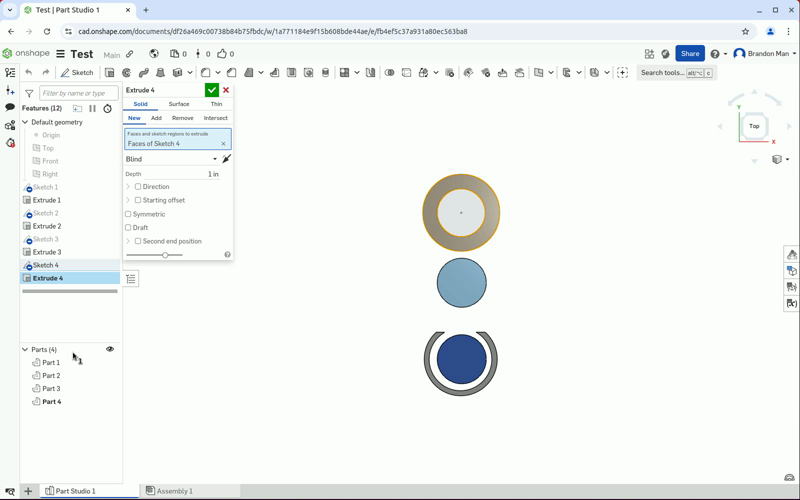
mouse_move(143, 106)
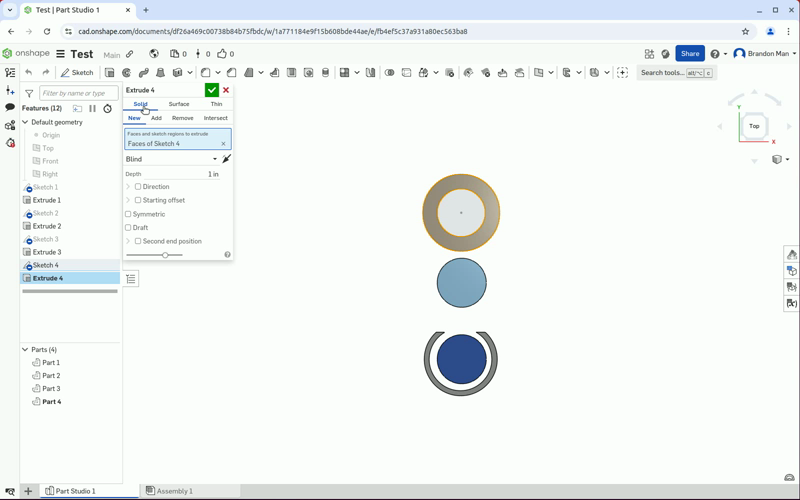
click(143, 106)
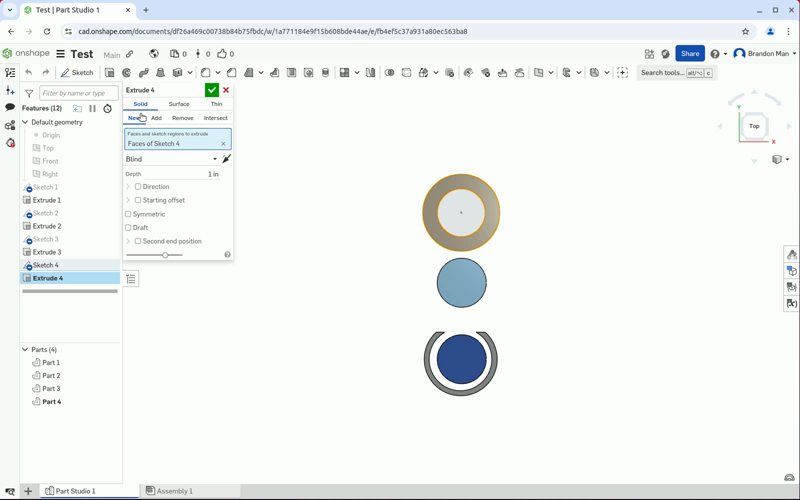
mouse_move(137, 120)
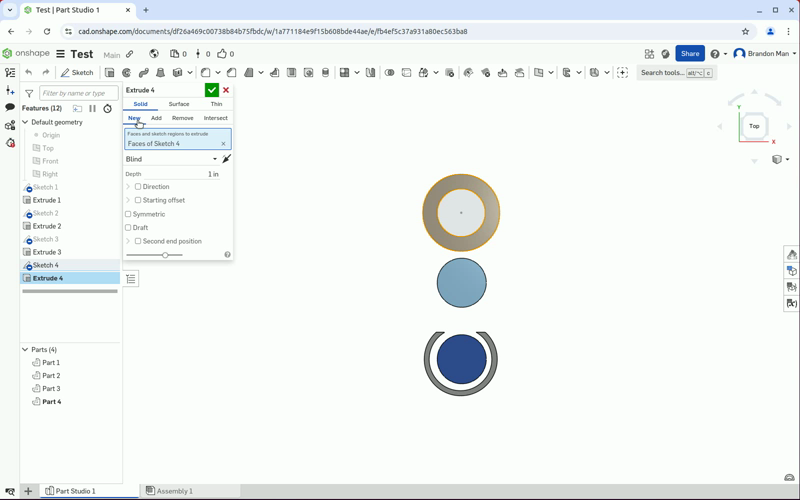
click(137, 120)
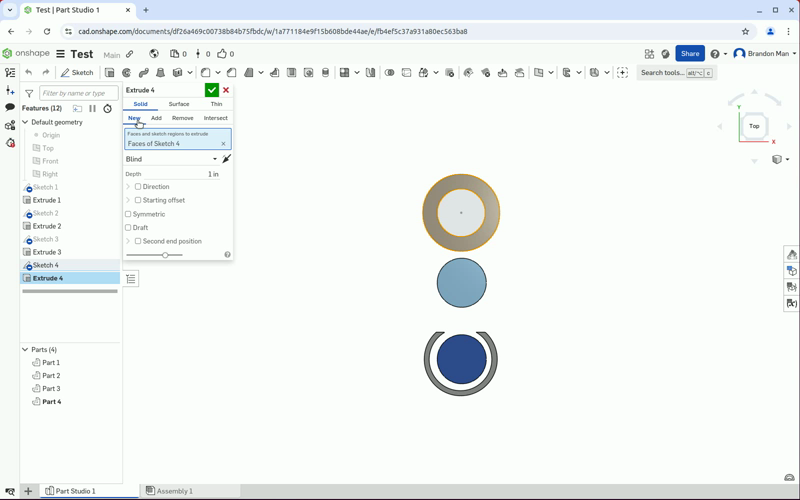
key(tab, 4)
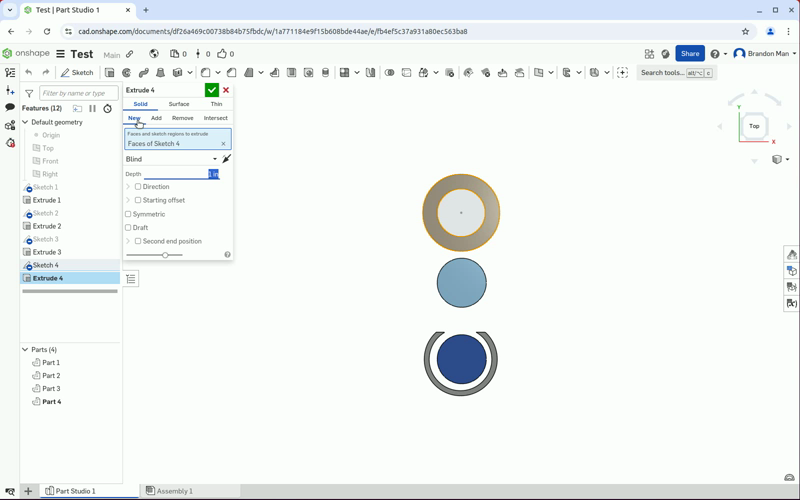
text(1.444)
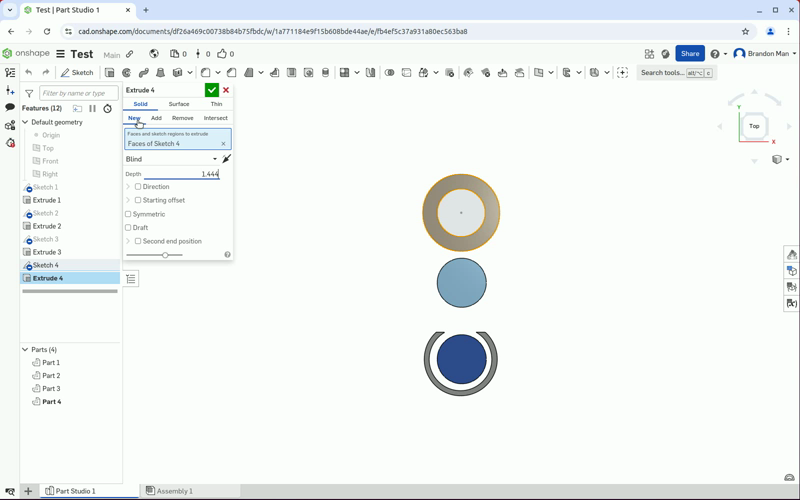
key(enter)
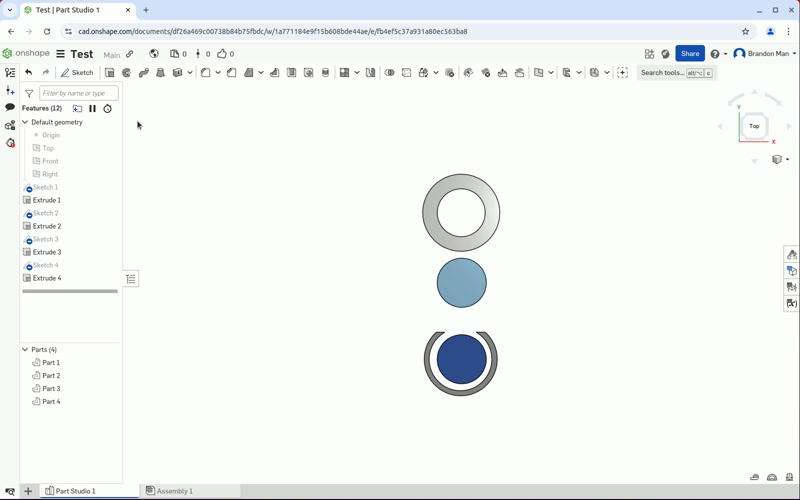
key(shift+h)
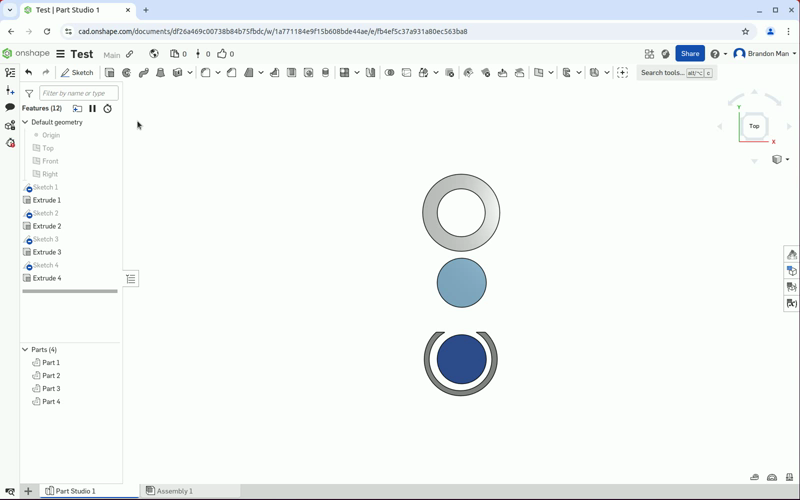
key(shift+h)
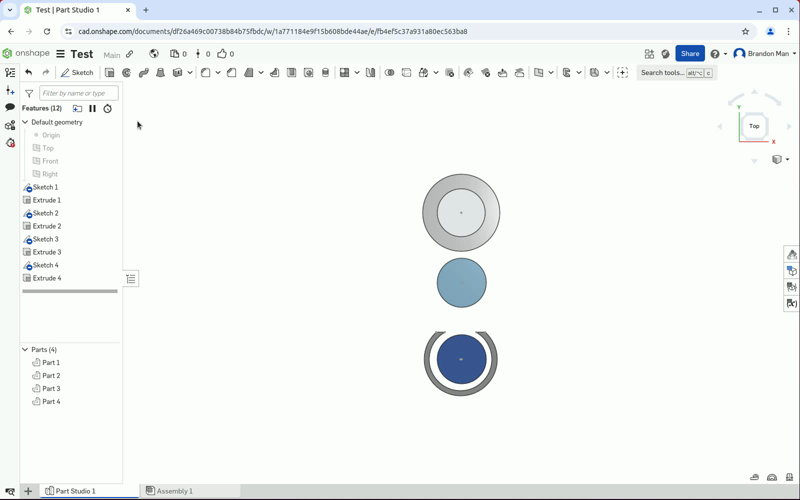
key(shift+7)
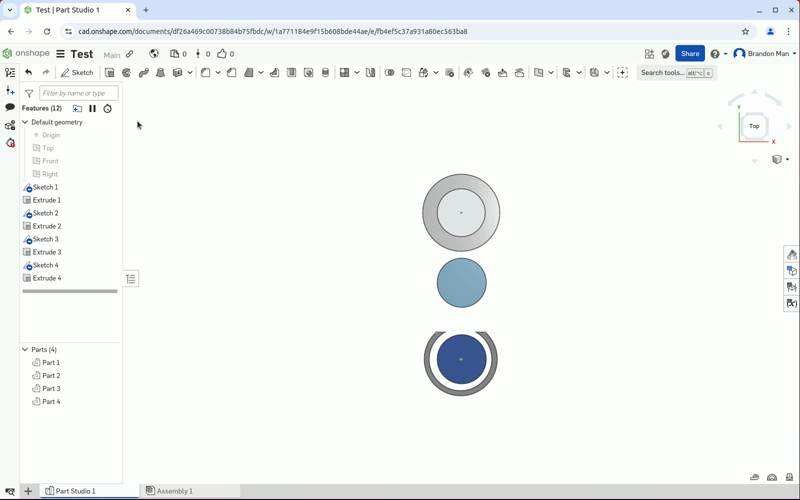
key(up, 3)
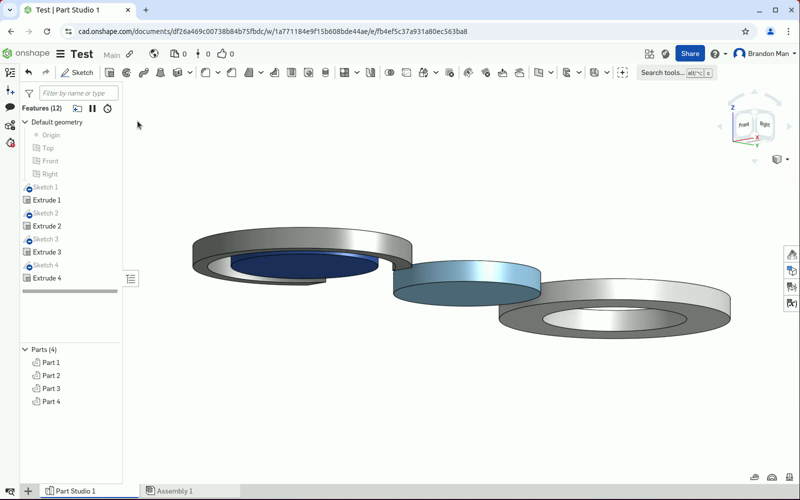
key(left, 3)
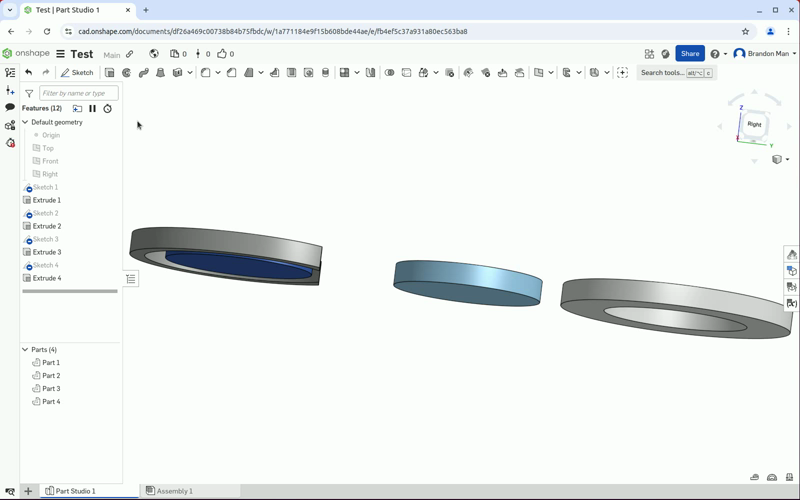
key(right, 3)
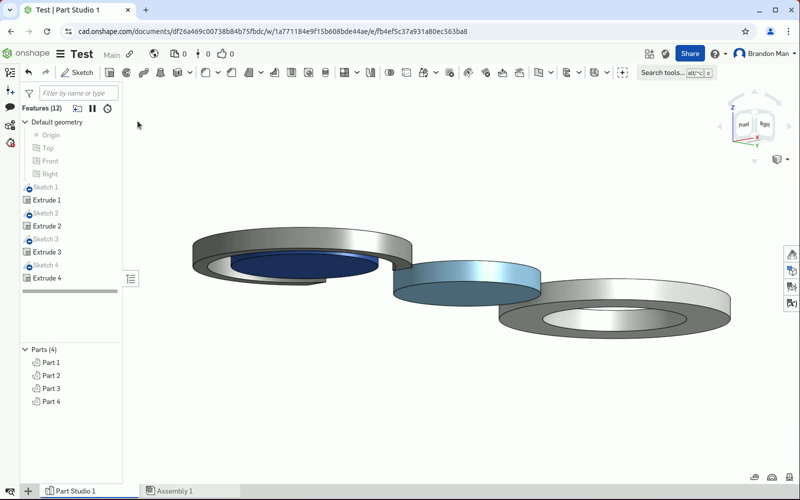
key(down, 3)
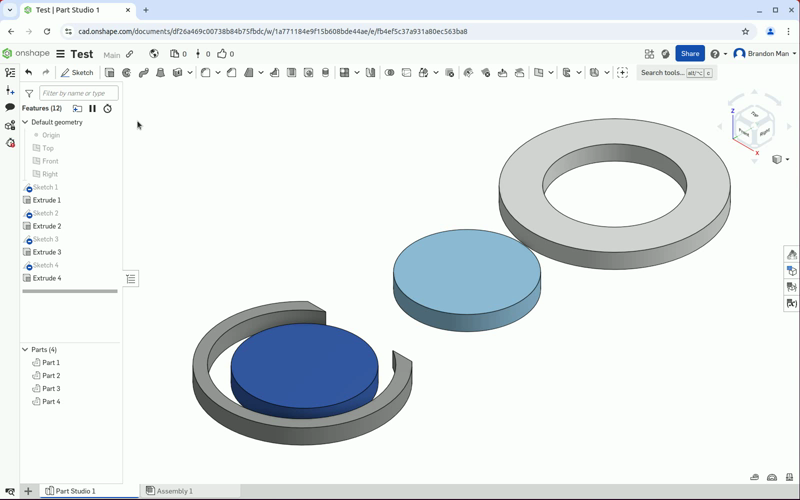
mouse_move(73, 189)
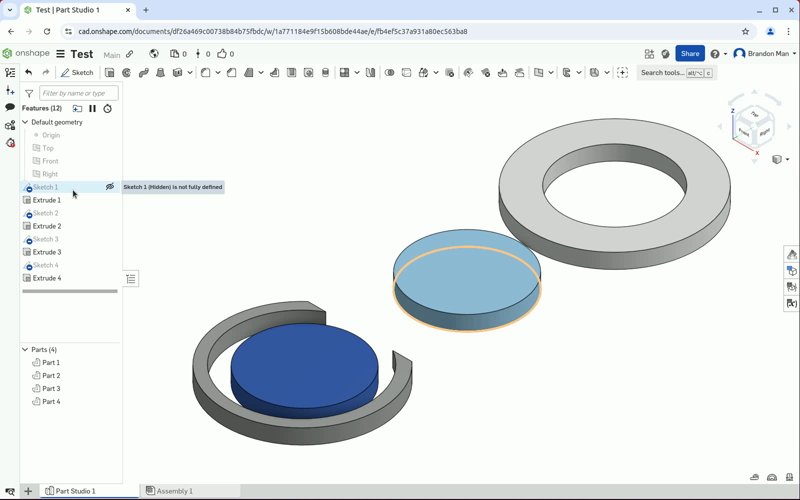
click(73, 189)